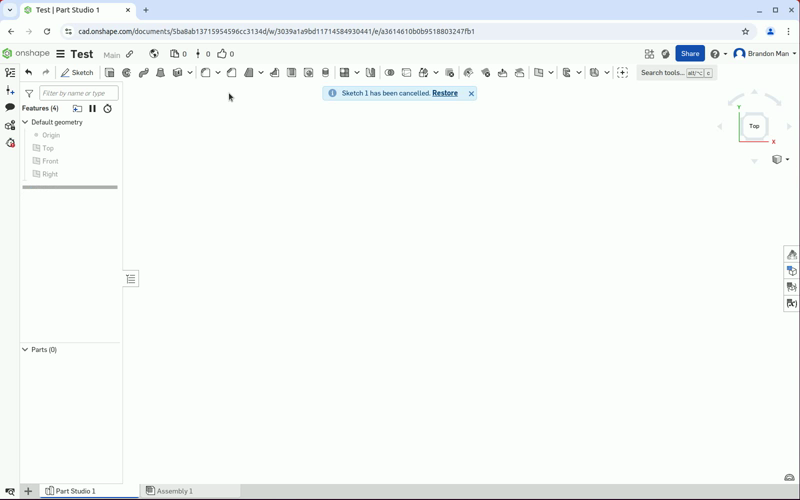
key(shift+h)
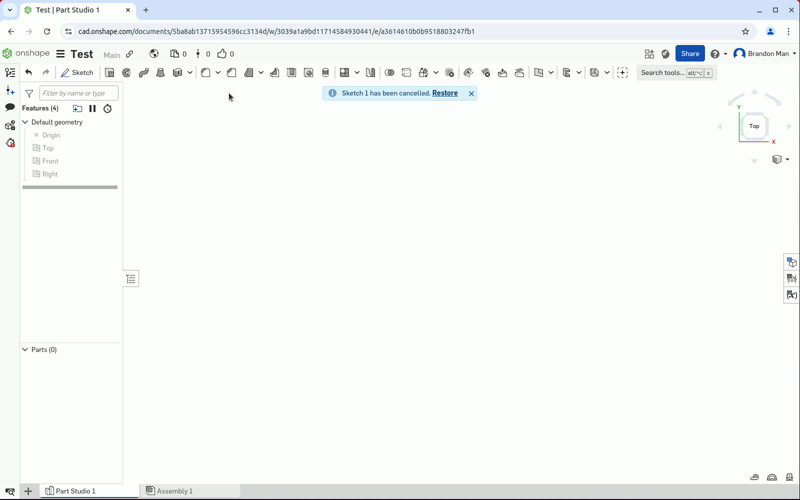
mouse_move(73, 352)
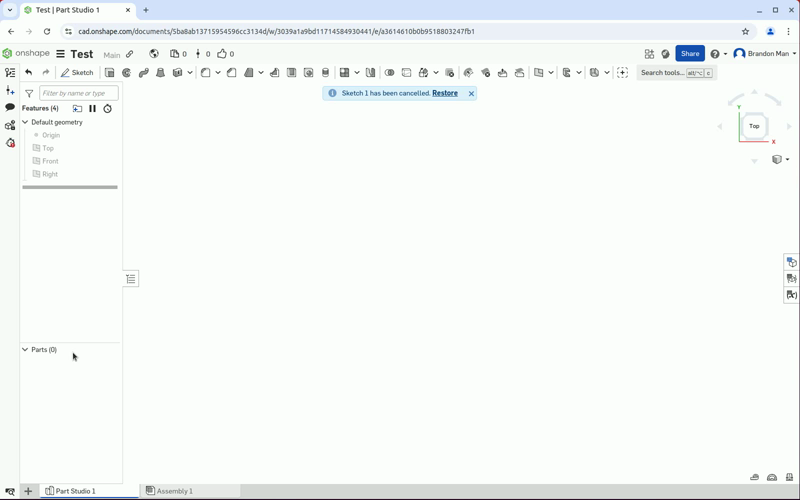
key(y)
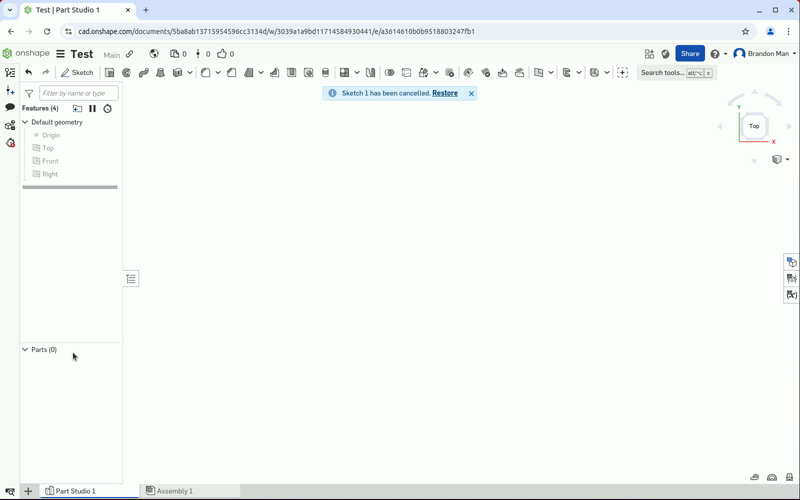
key(shift+p)
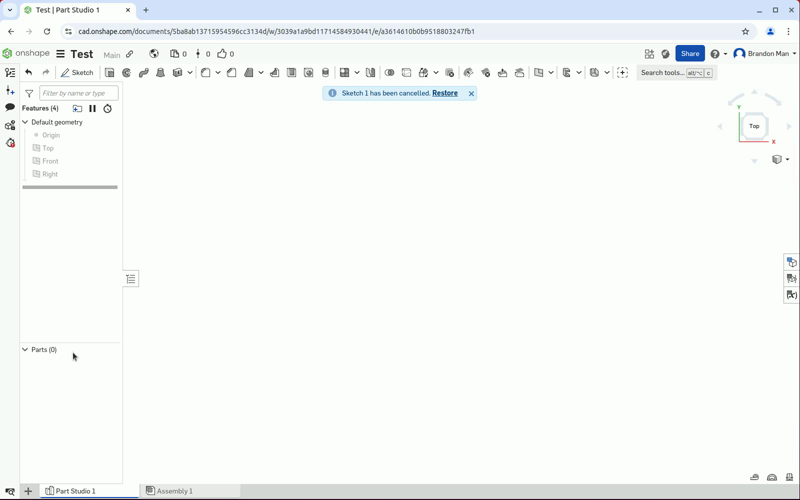
key(space)
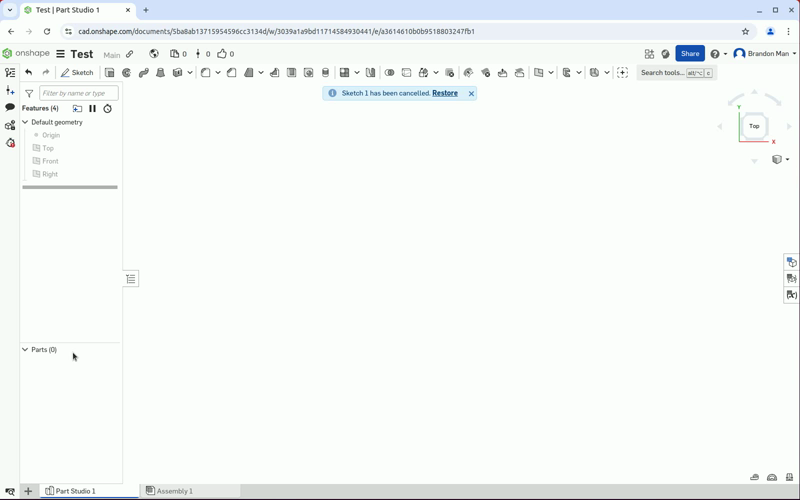
key_down(shift)
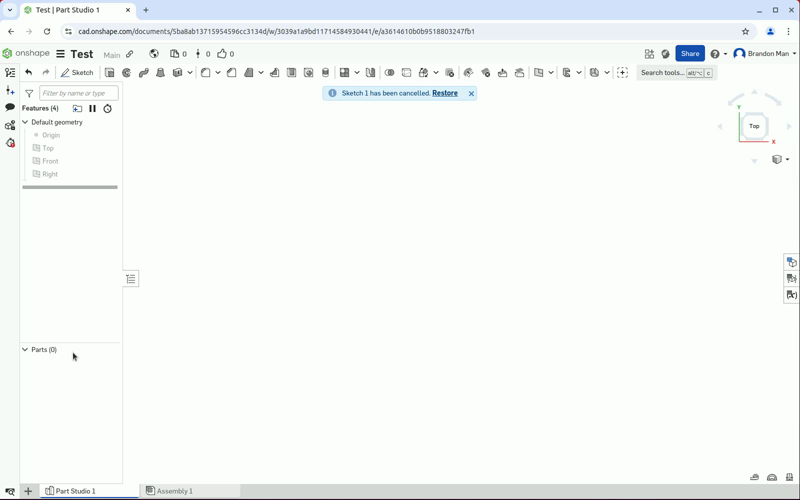
key(up)
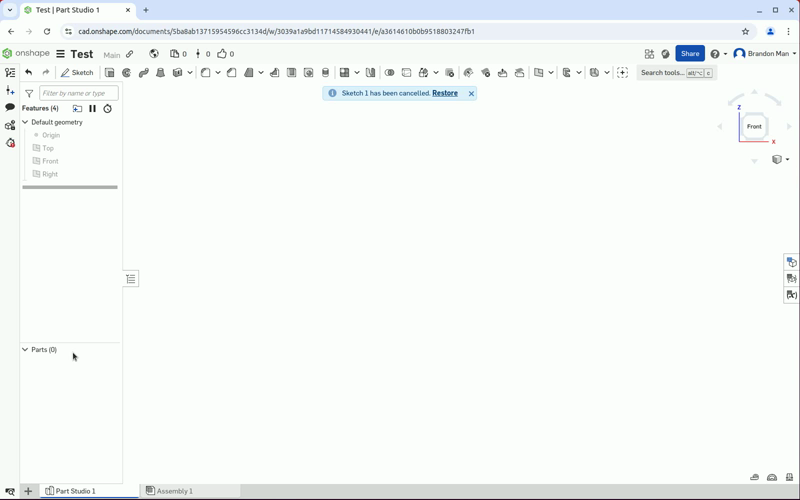
key_up(shift)
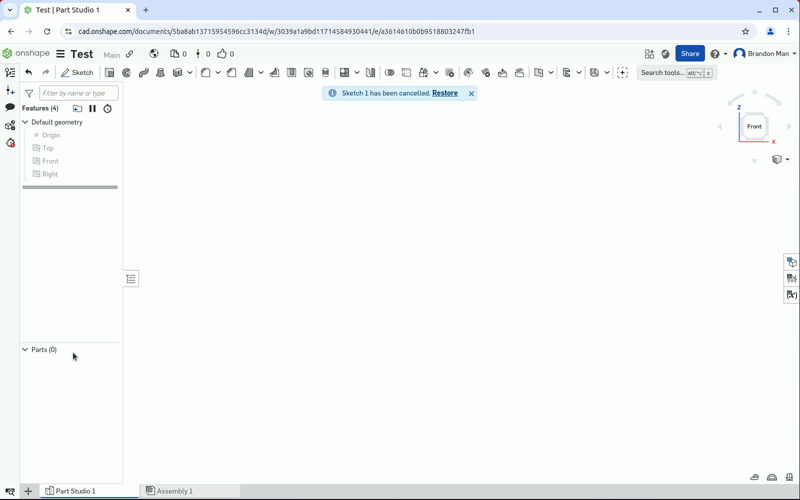
key(space)
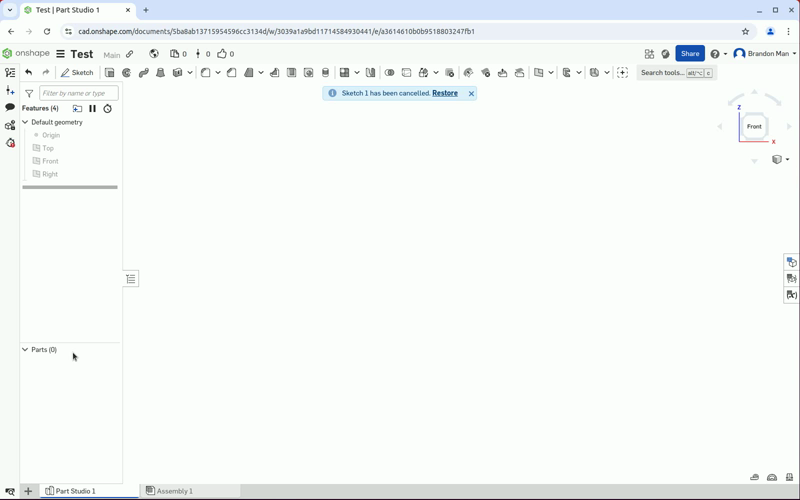
key_down(shift)
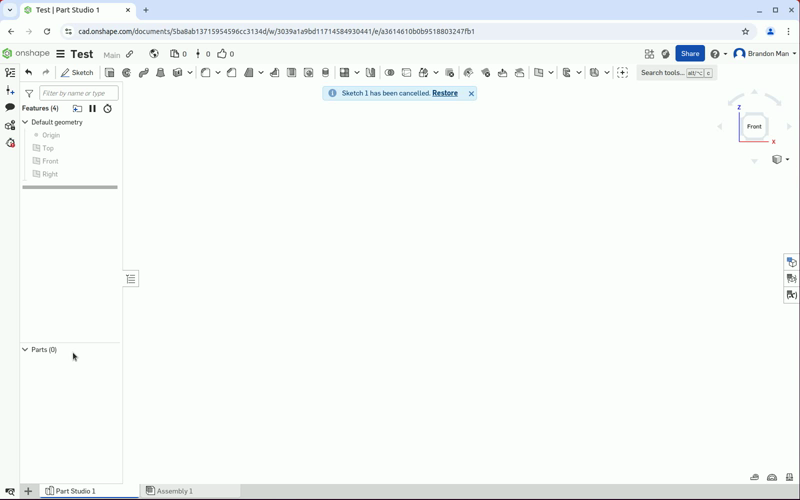
key(left)
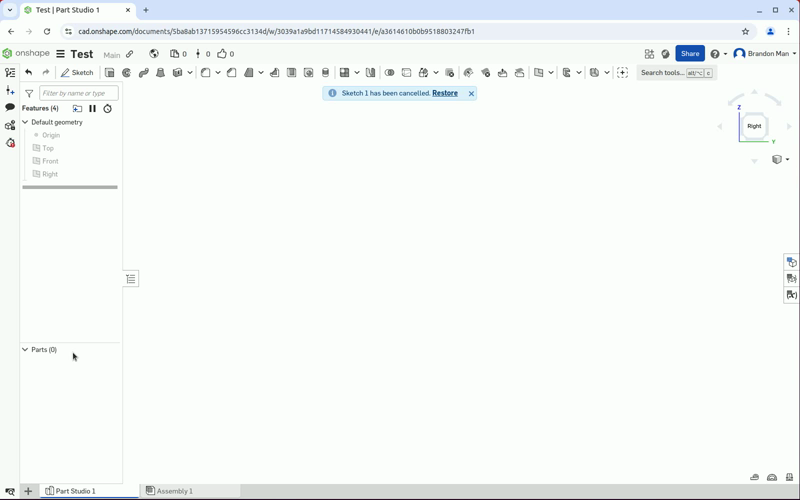
key_up(shift)
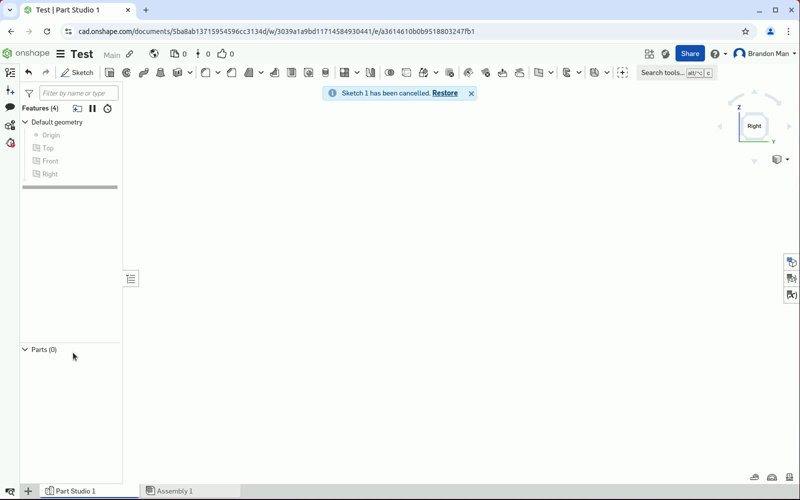
mouse_move(73, 352)
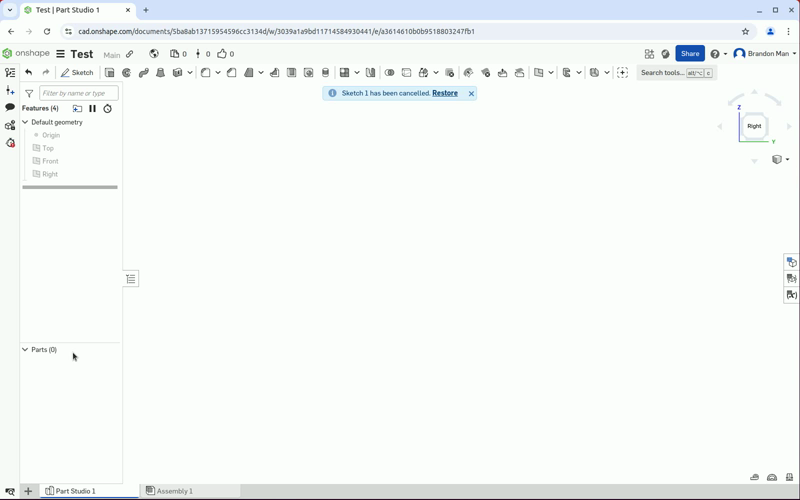
key(shift+y)
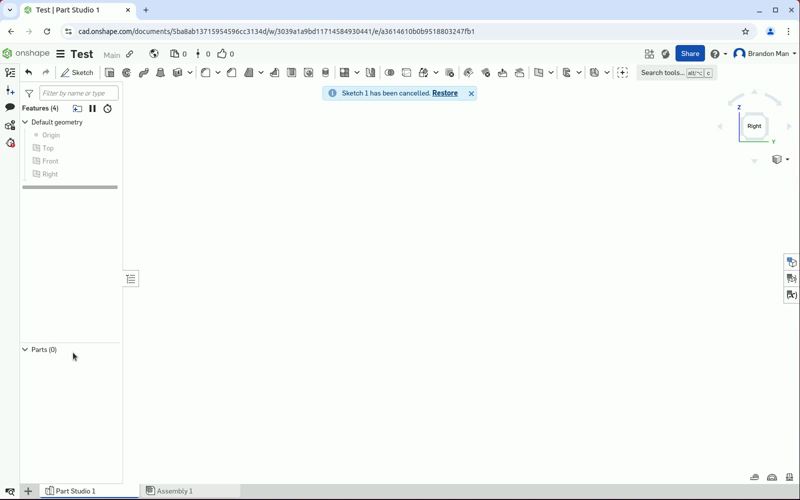
key(shift+s)
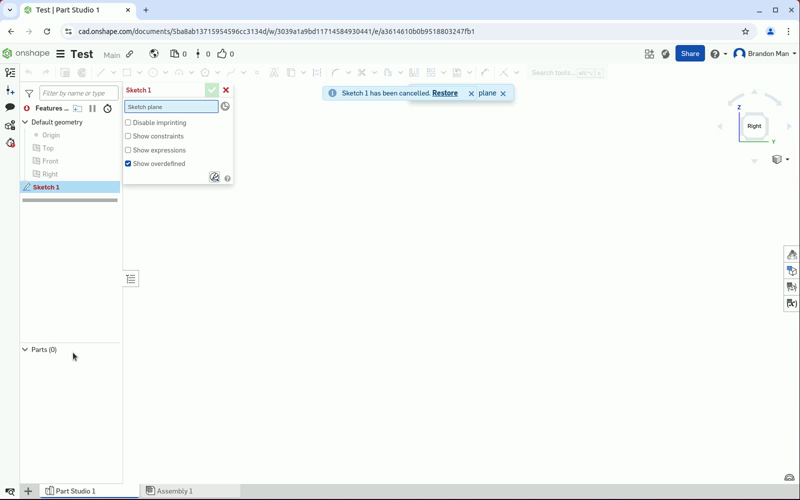
mouse_move(73, 176)
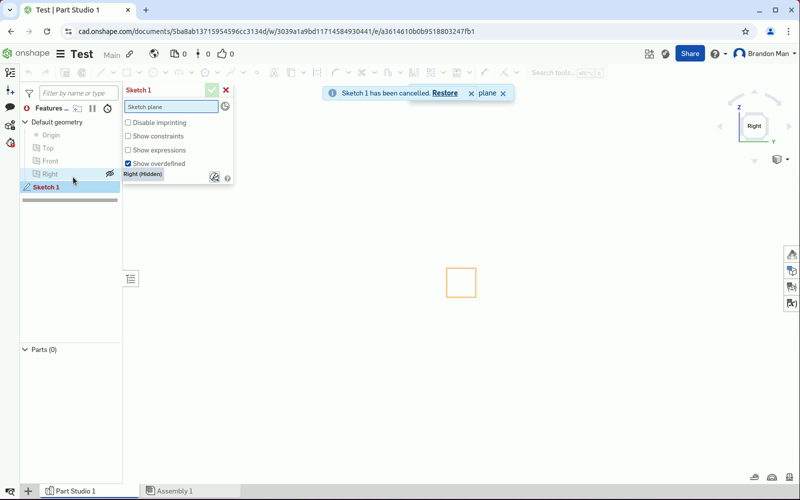
click(73, 176)
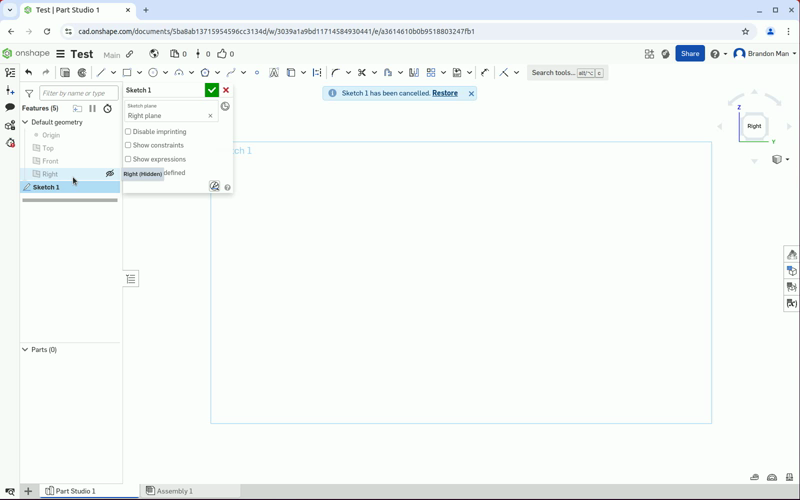
mouse_move(73, 352)
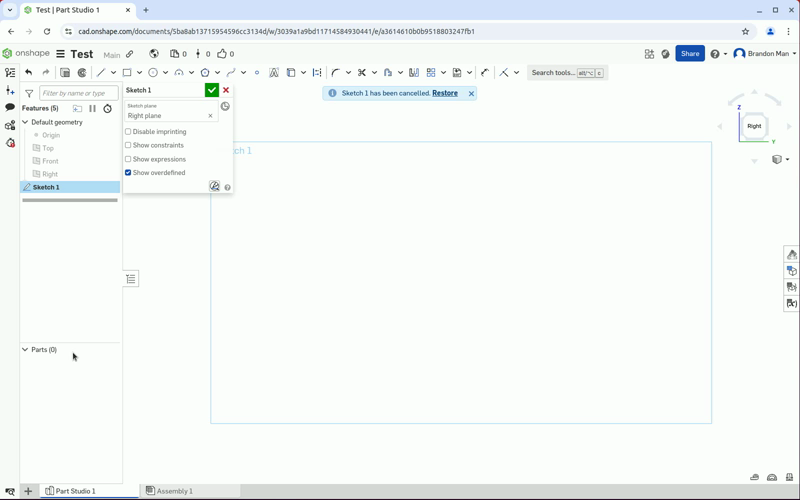
key(y)
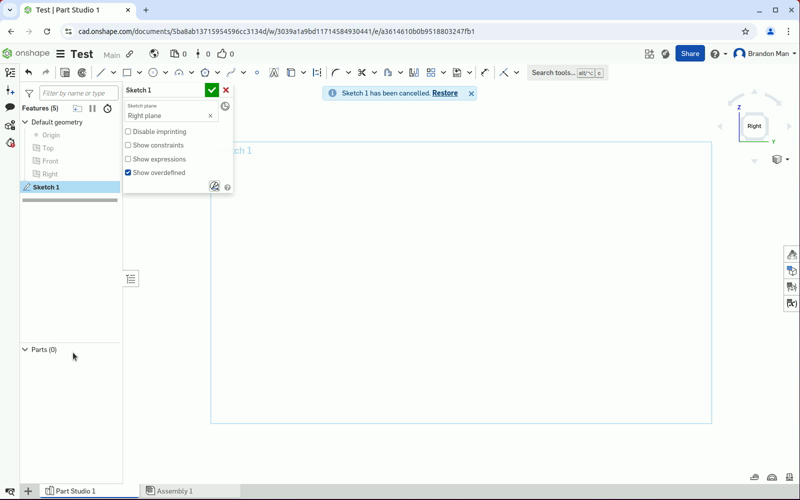
key(c)
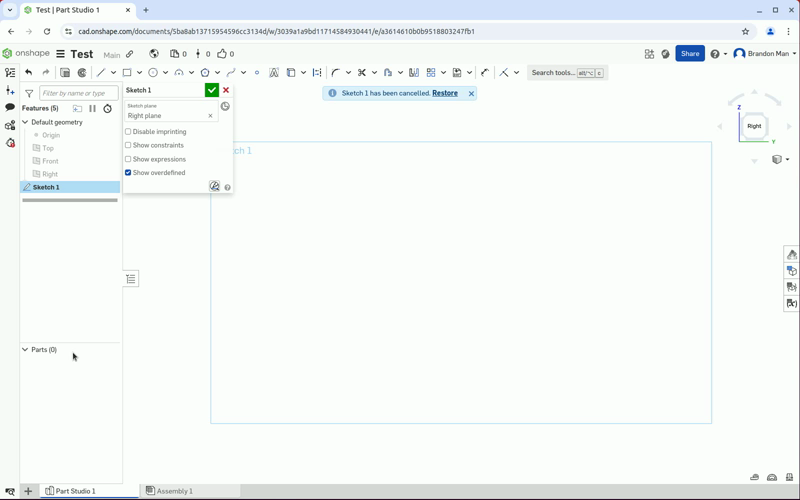
key_down(shift)
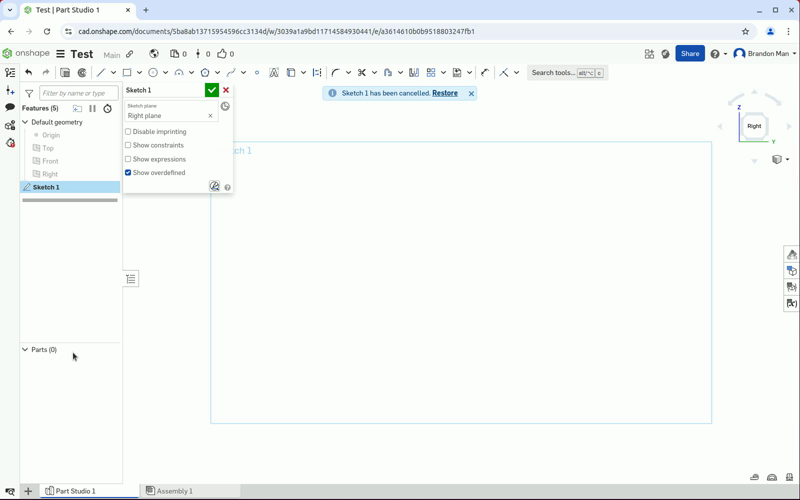
mouse_move(461, 282)
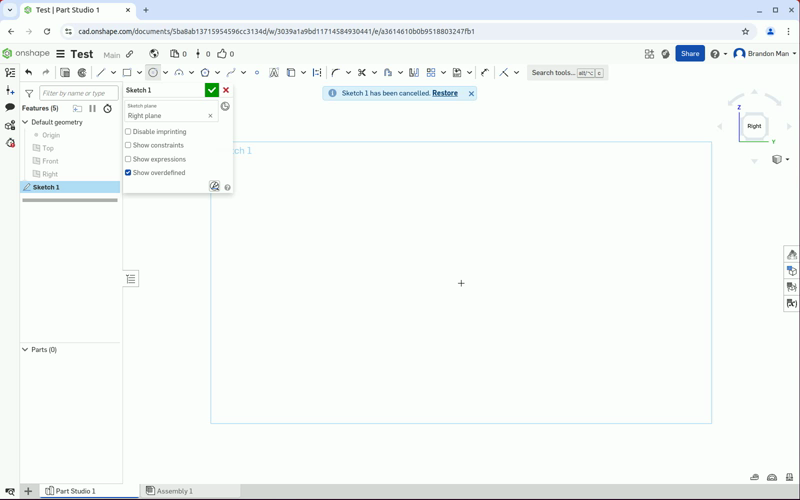
click(461, 282)
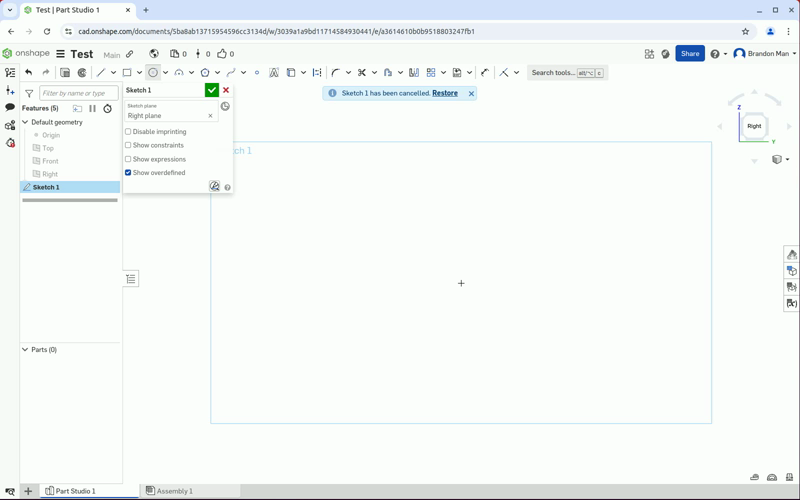
key_up(shift)
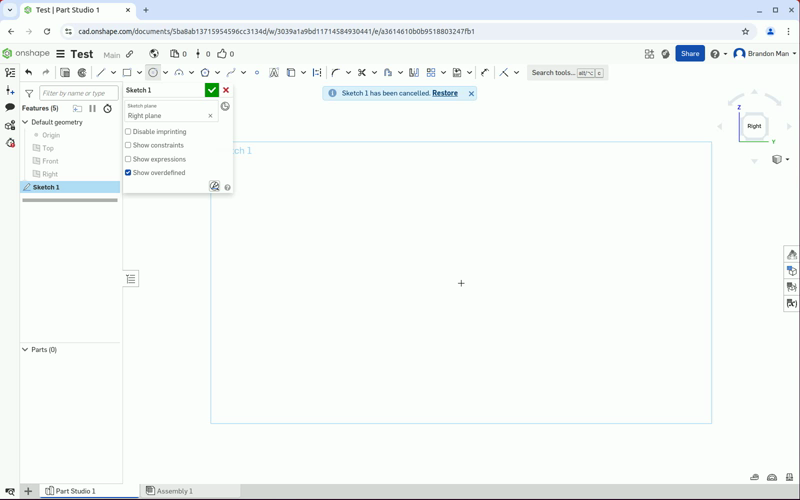
mouse_move(499, 282)
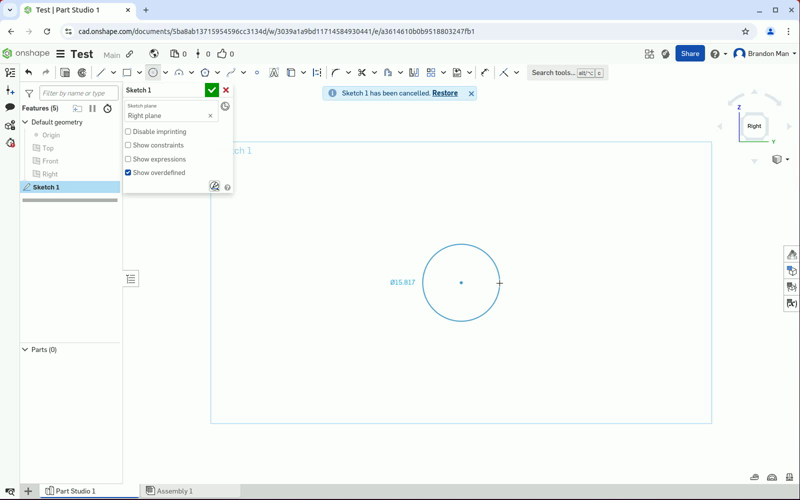
click(499, 282)
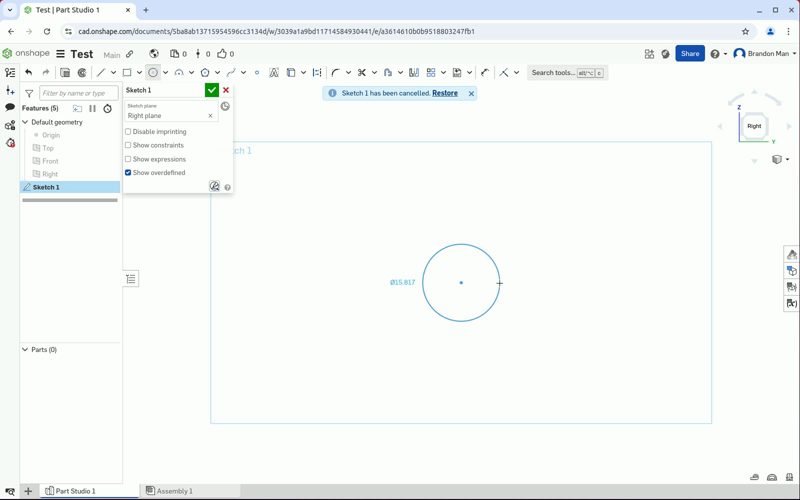
key(esc)
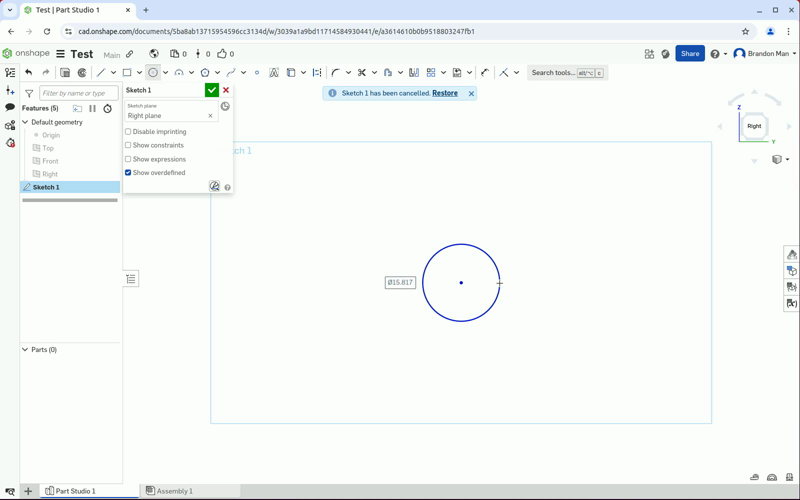
mouse_move(462, 308)
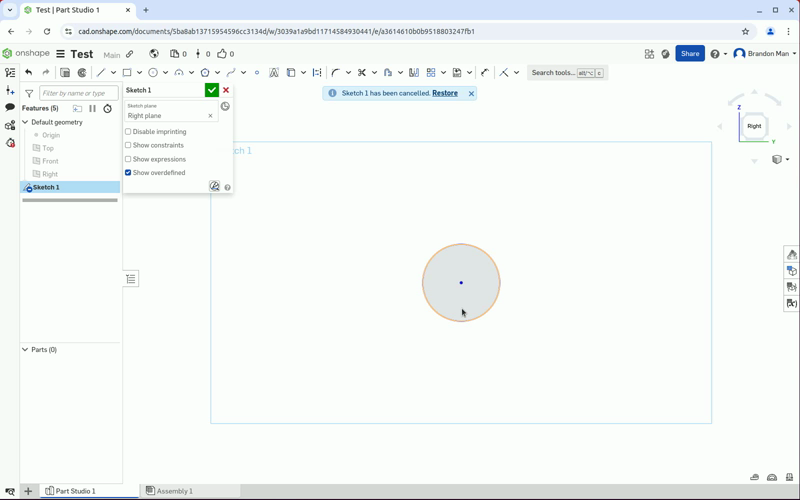
click(462, 308)
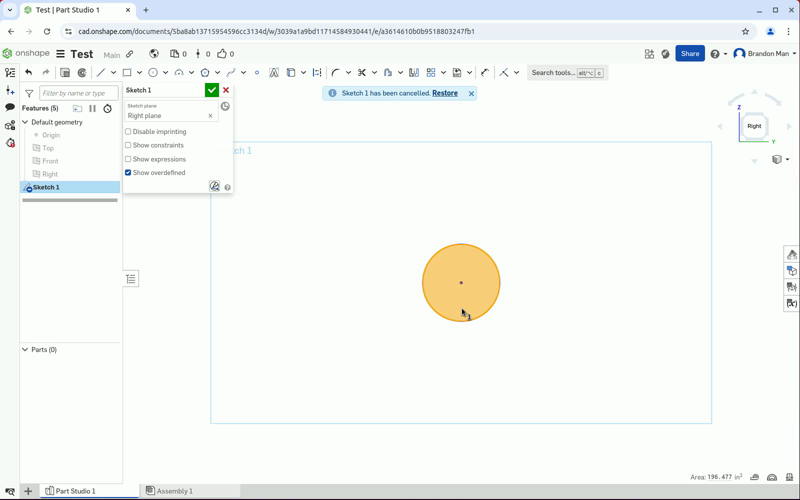
mouse_move(73, 352)
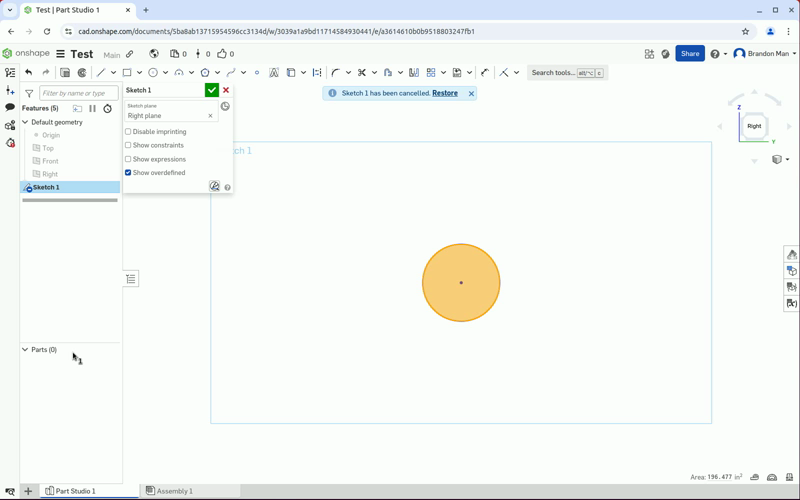
key(shift+y)
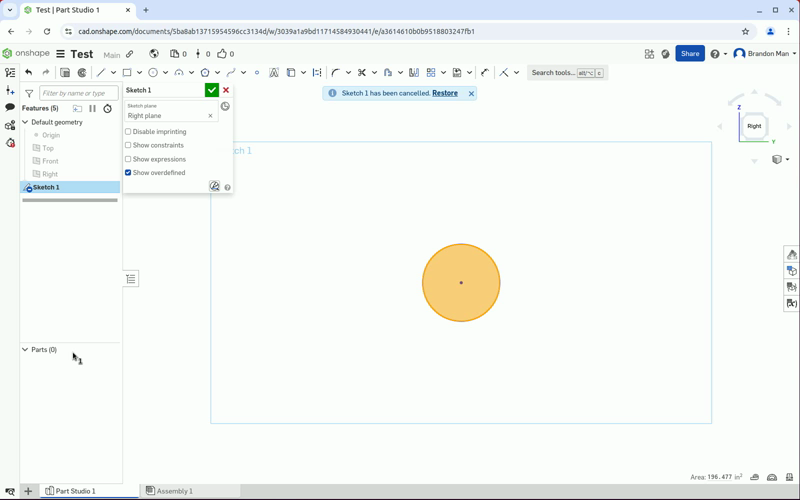
key(shift+e)
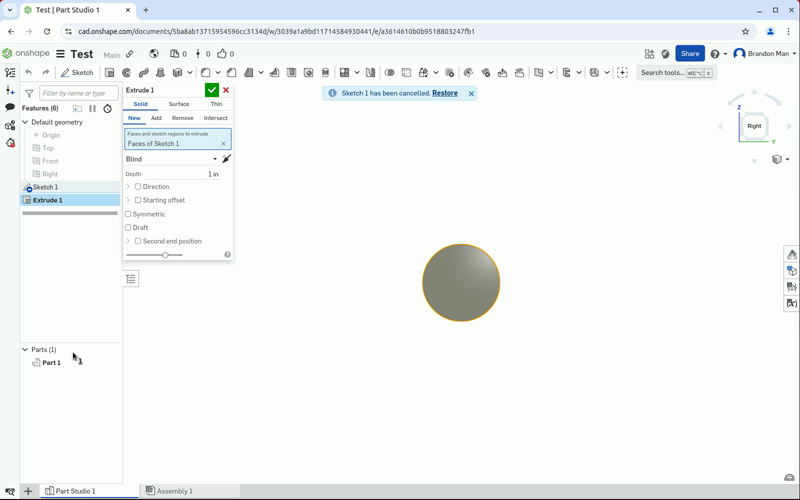
mouse_move(143, 106)
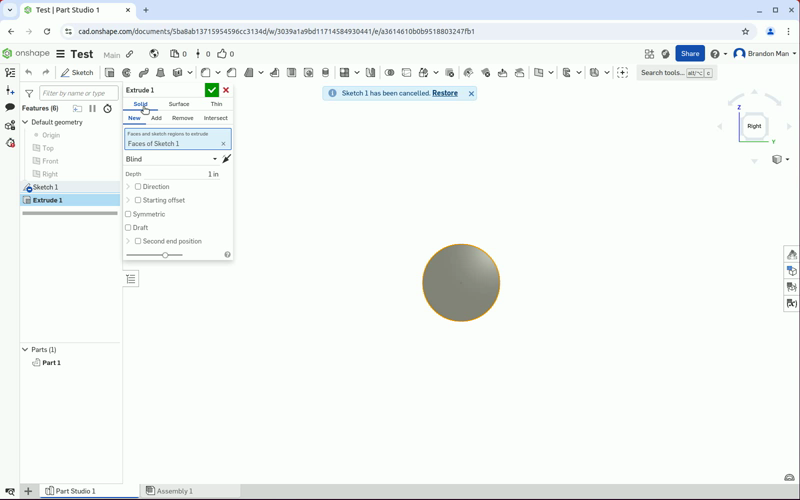
click(143, 106)
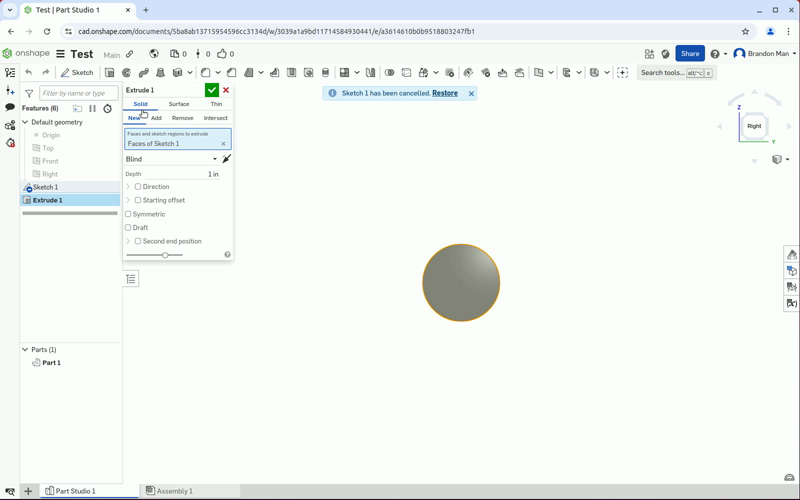
mouse_move(137, 120)
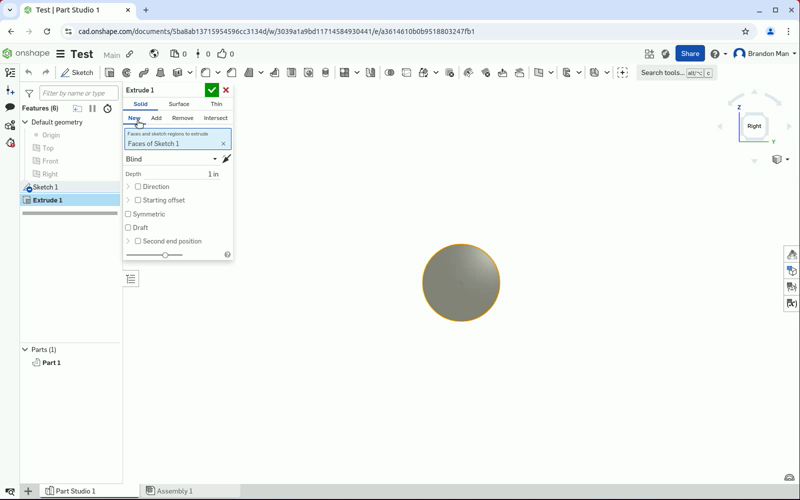
click(137, 120)
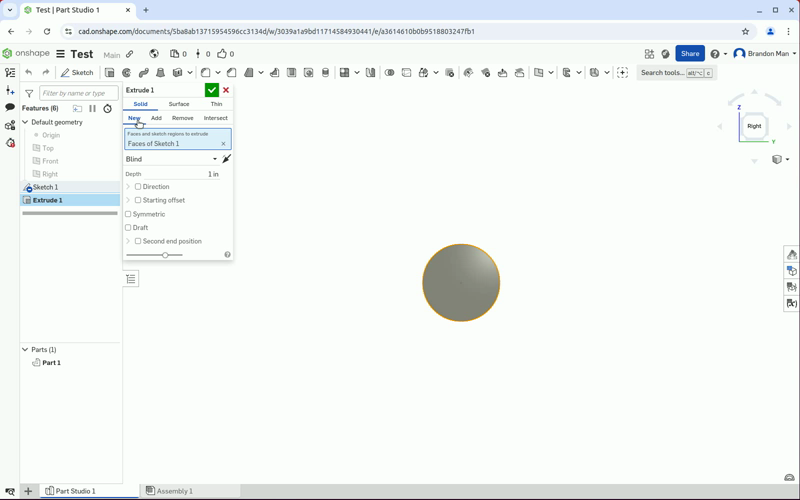
key(tab, 4)
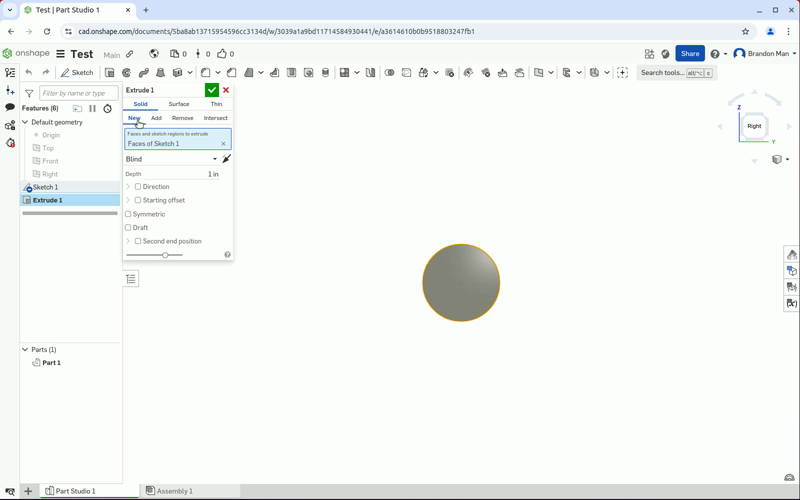
text(46.216)
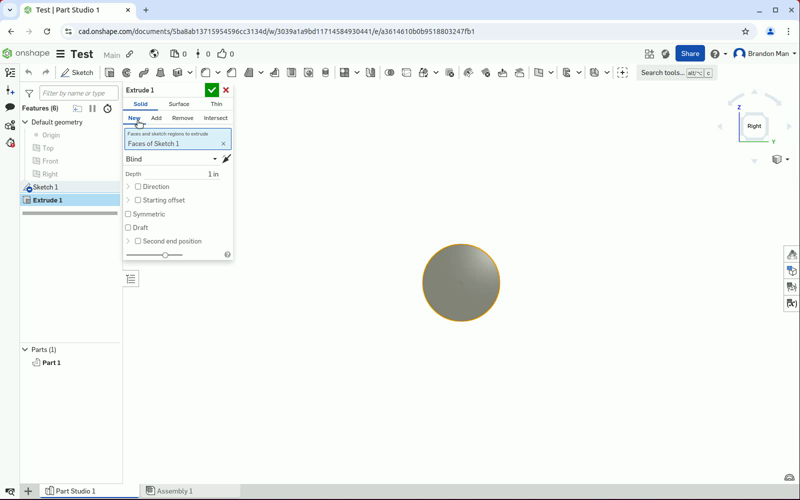
key(tab, 3)
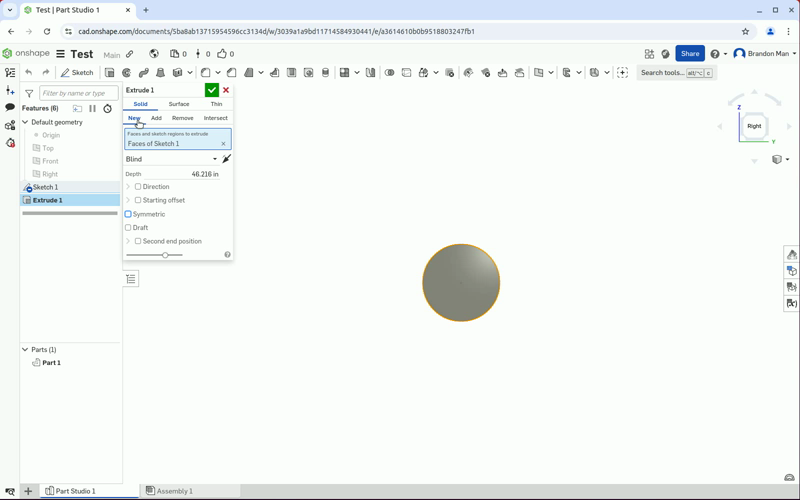
key(space)
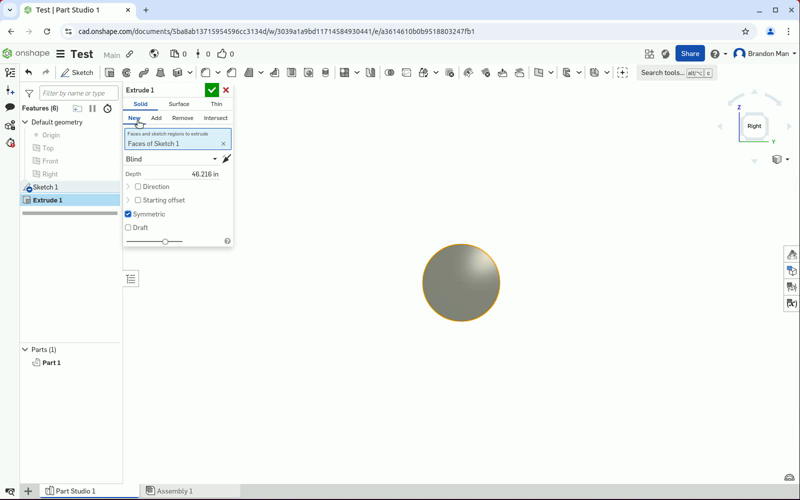
key(enter)
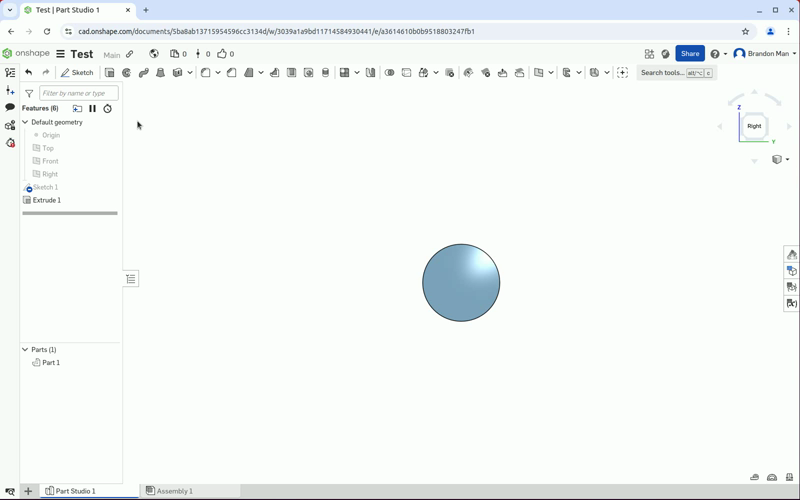
key(shift+h)
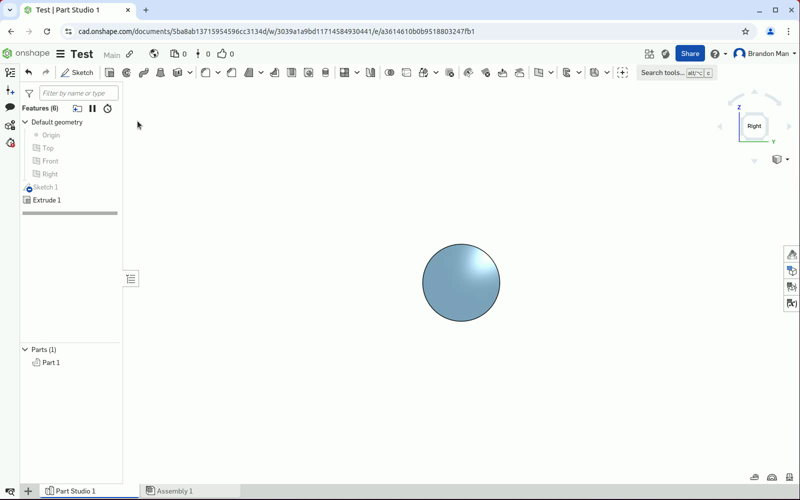
key(shift+h)
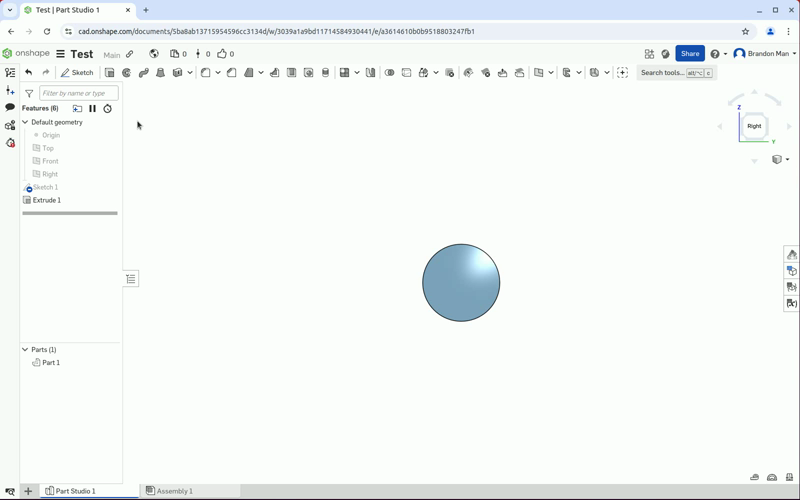
mouse_move(73, 189)
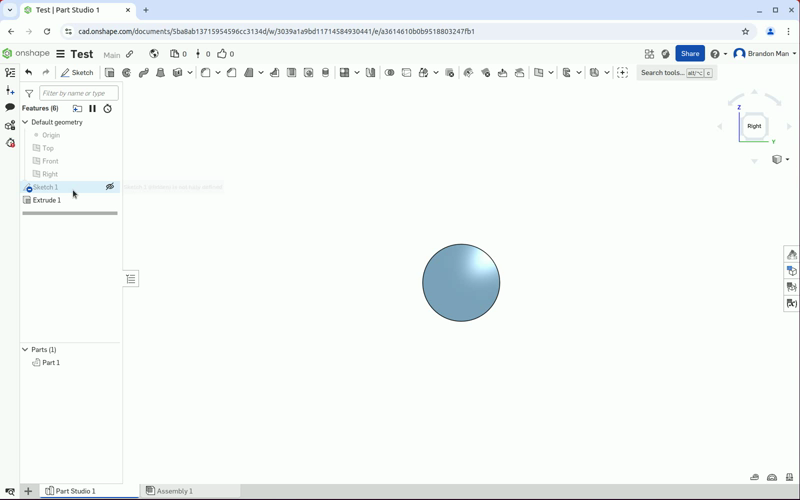
click(73, 189)
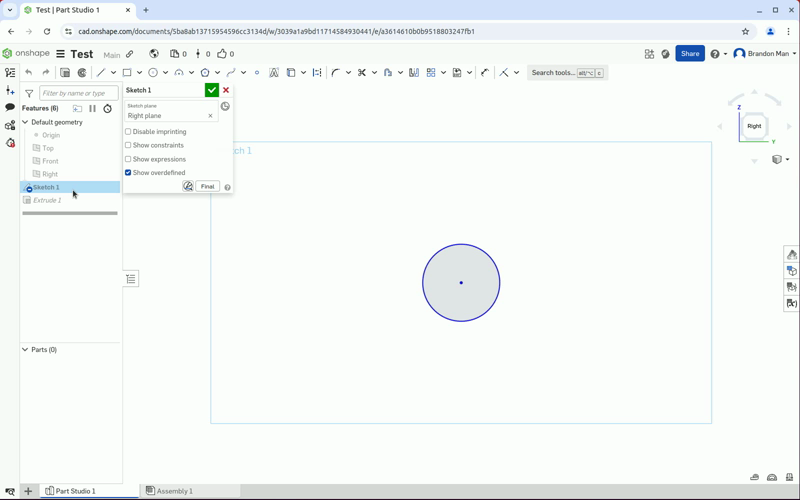
mouse_move(229, 92)
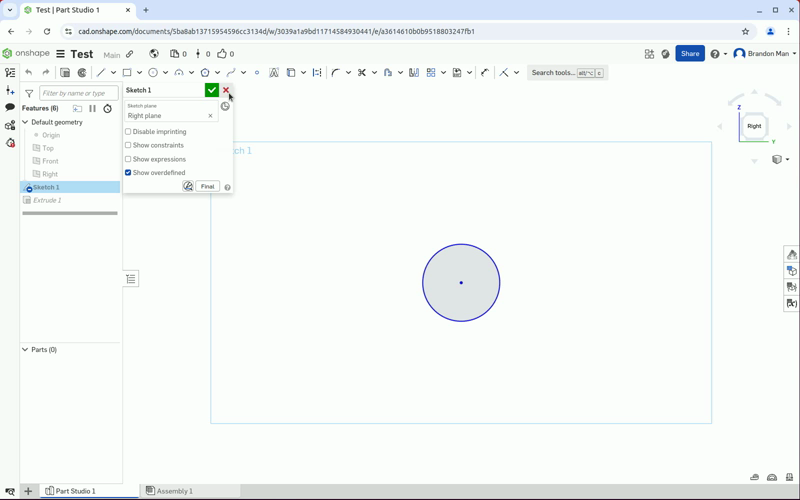
click(229, 92)
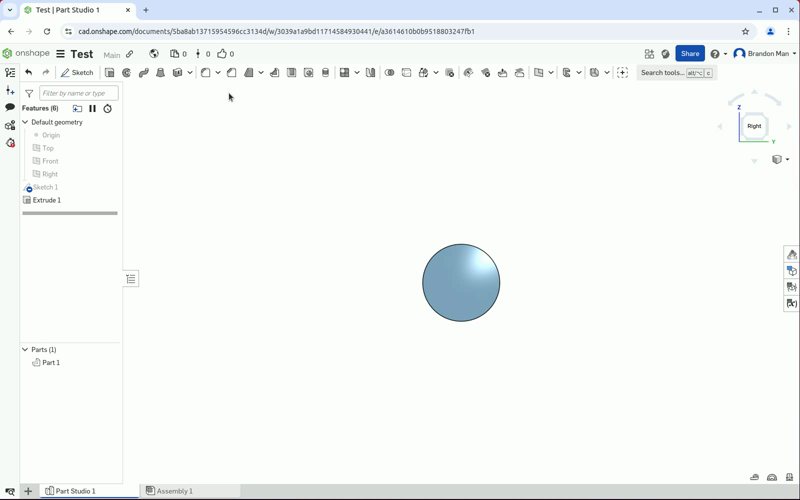
mouse_move(73, 352)
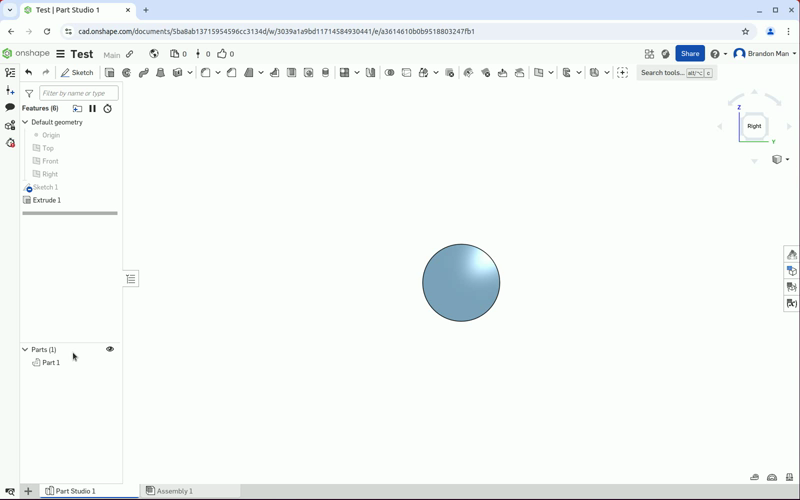
key(y)
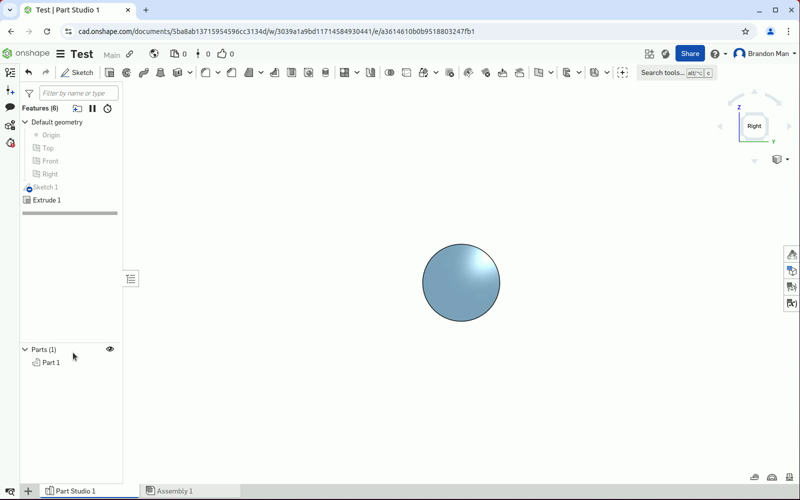
key(shift+p)
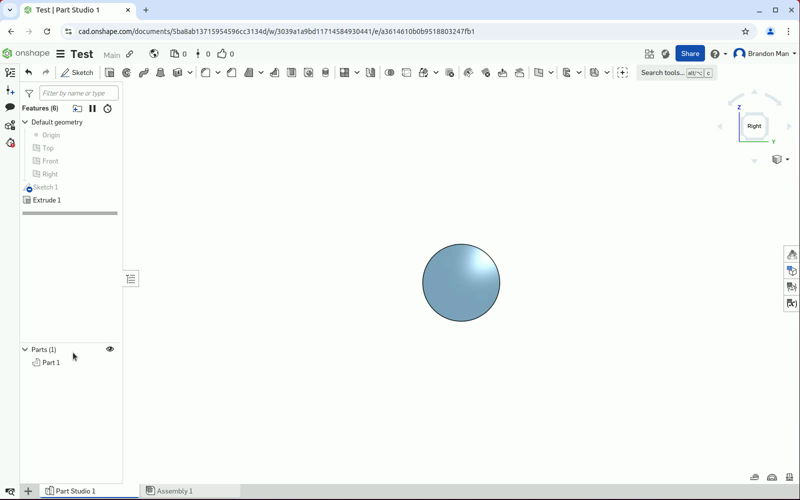
key(space)
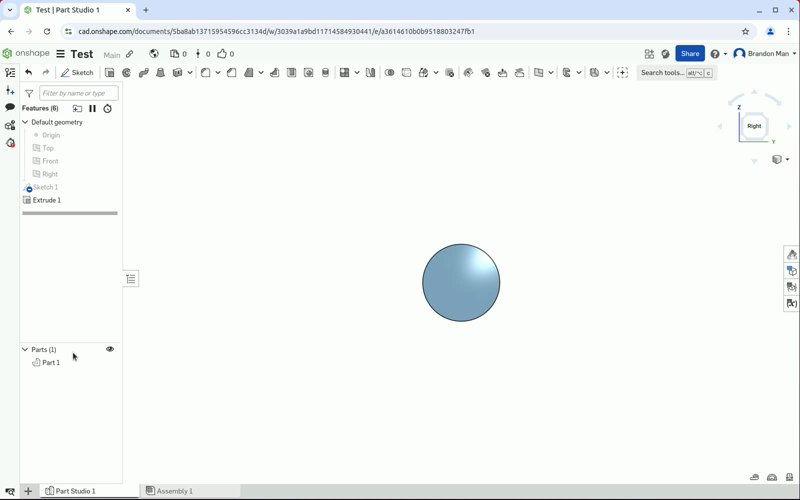
key_down(shift)
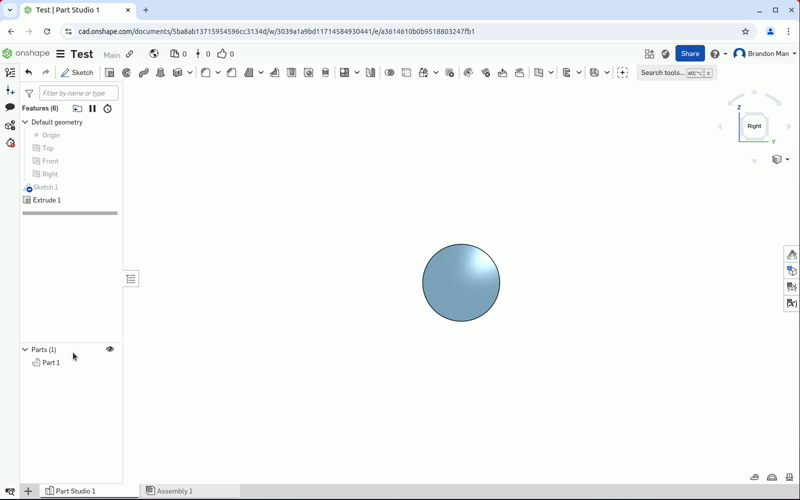
key(right)
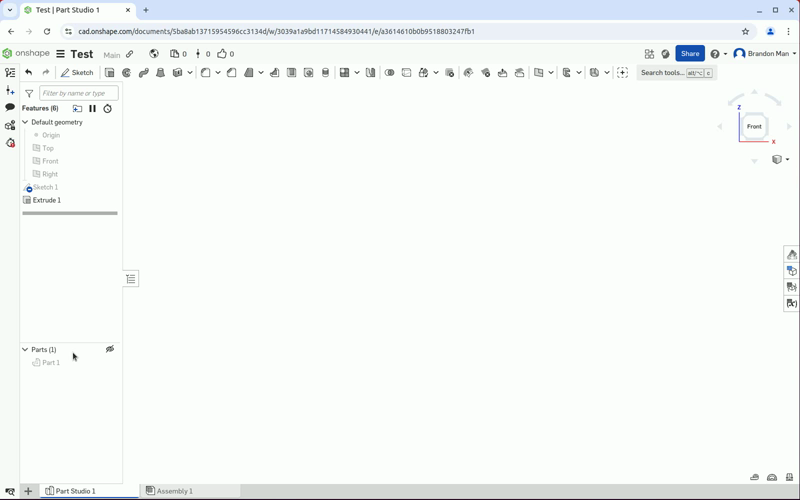
key_up(shift)
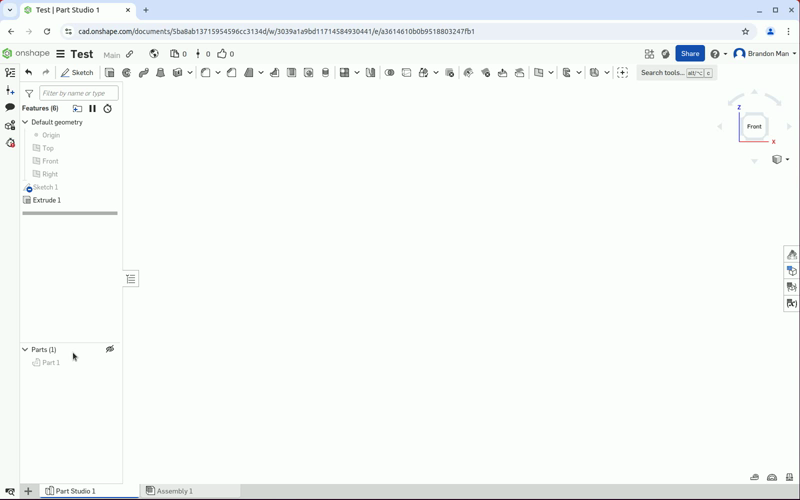
mouse_move(73, 352)
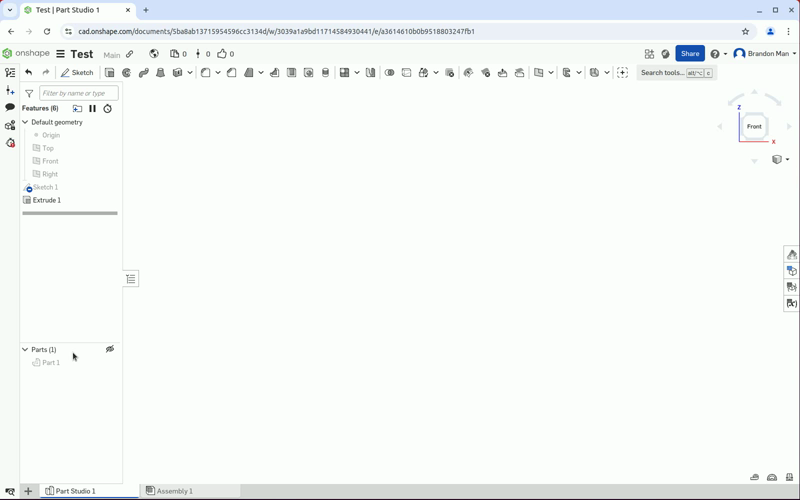
key(shift+y)
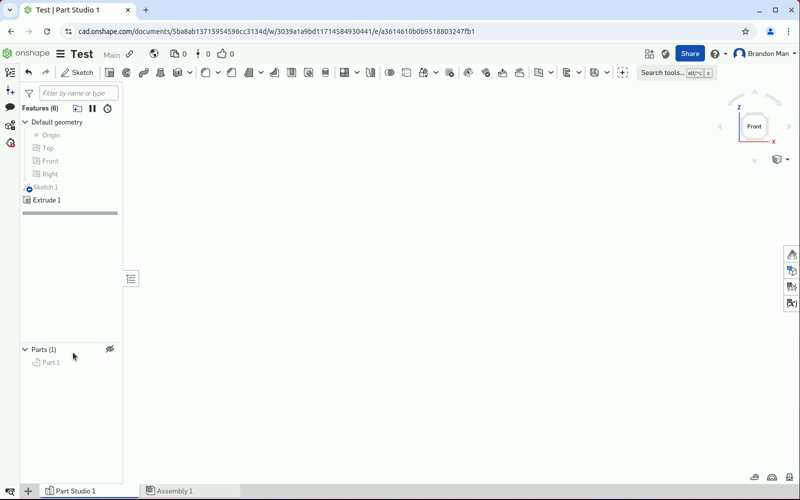
key(shift+s)
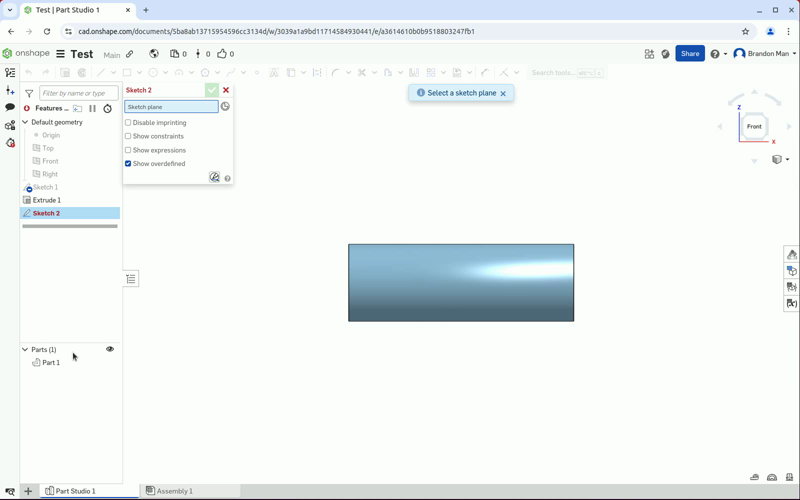
mouse_move(73, 163)
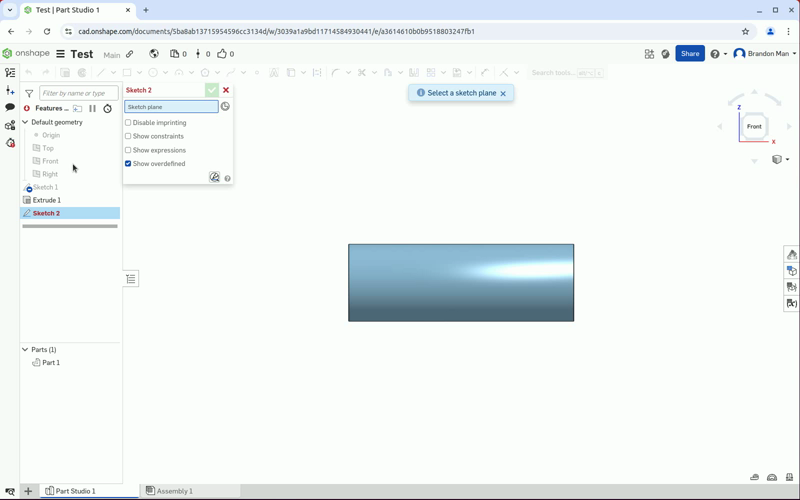
click(73, 163)
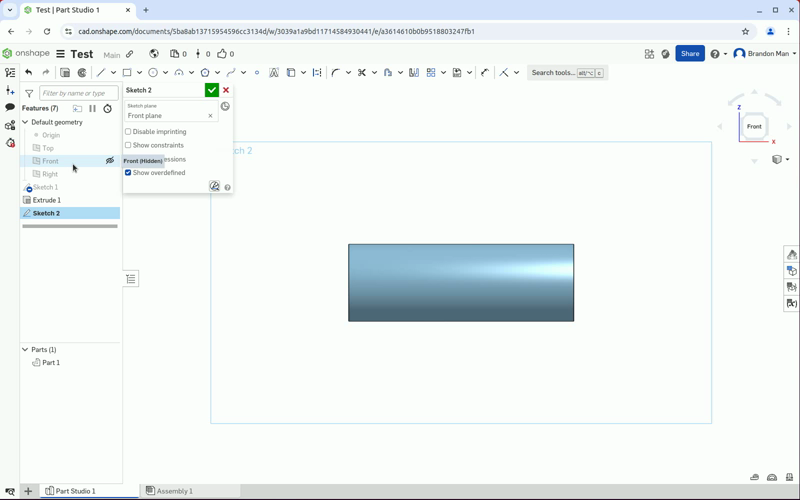
mouse_move(73, 352)
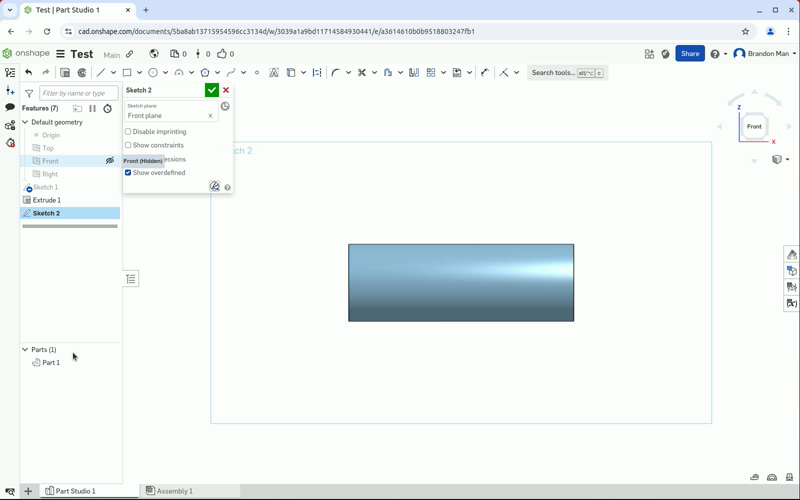
key(y)
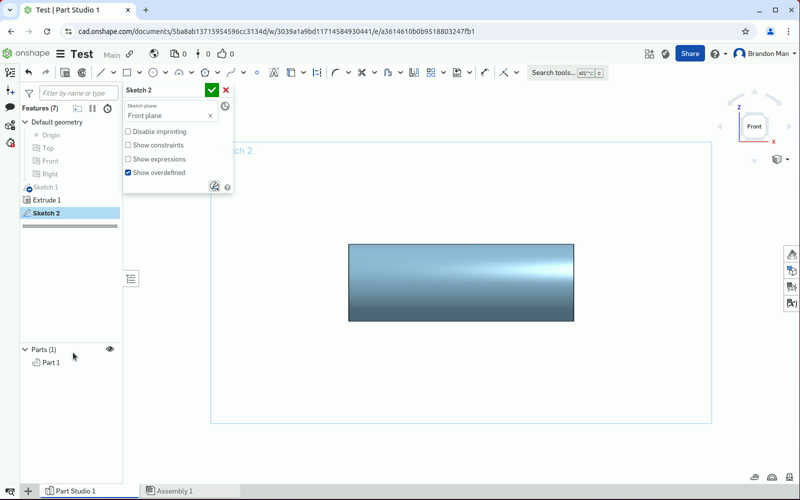
key(c)
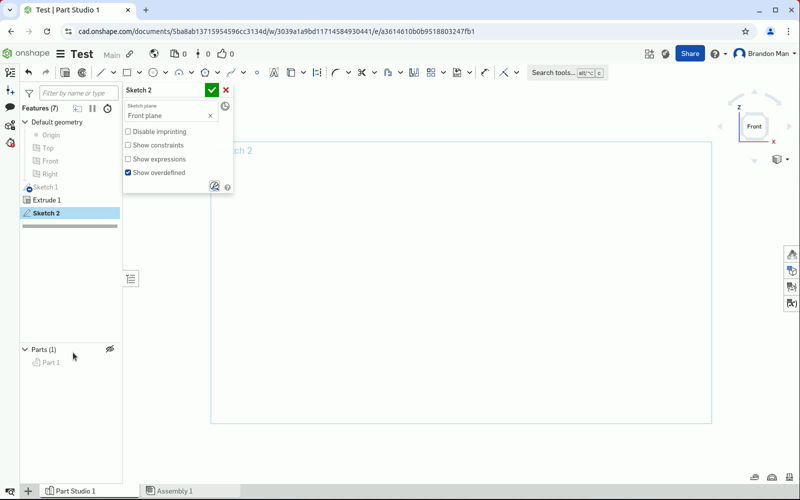
key_down(shift)
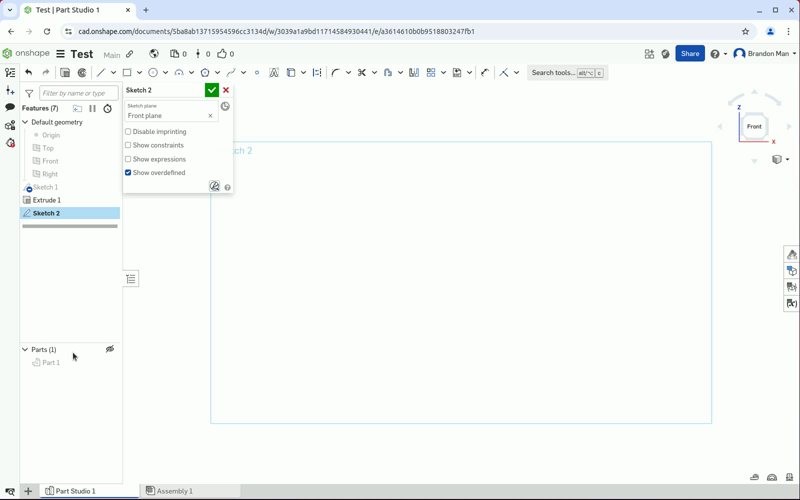
mouse_move(461, 282)
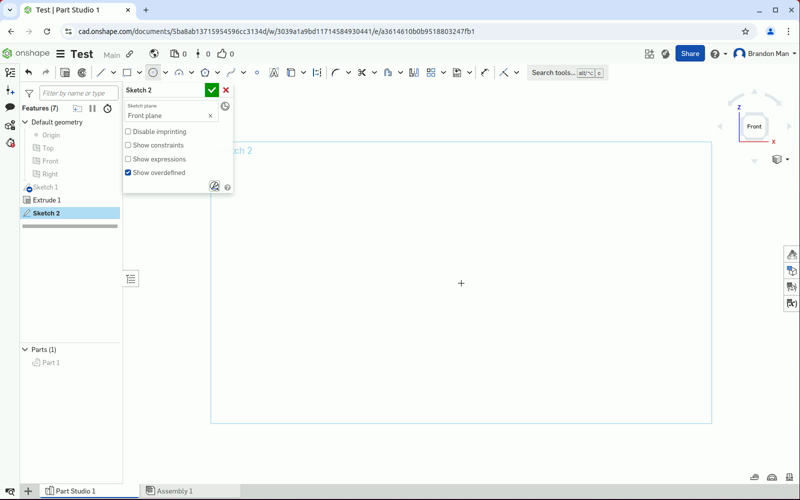
click(461, 282)
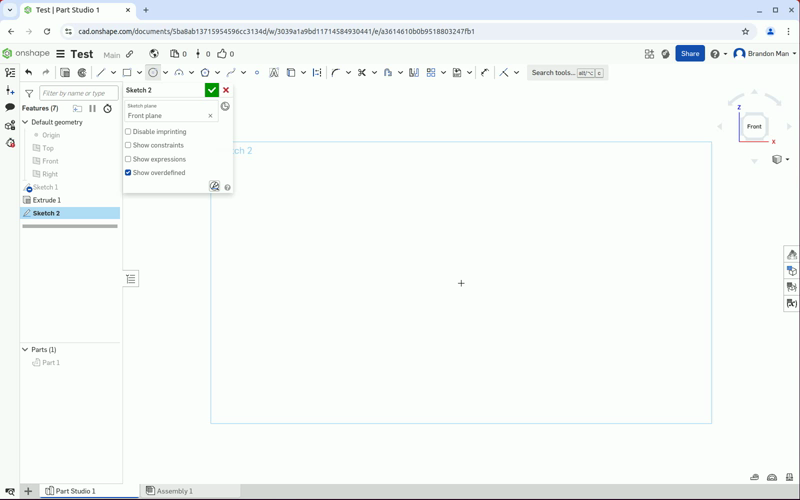
key_up(shift)
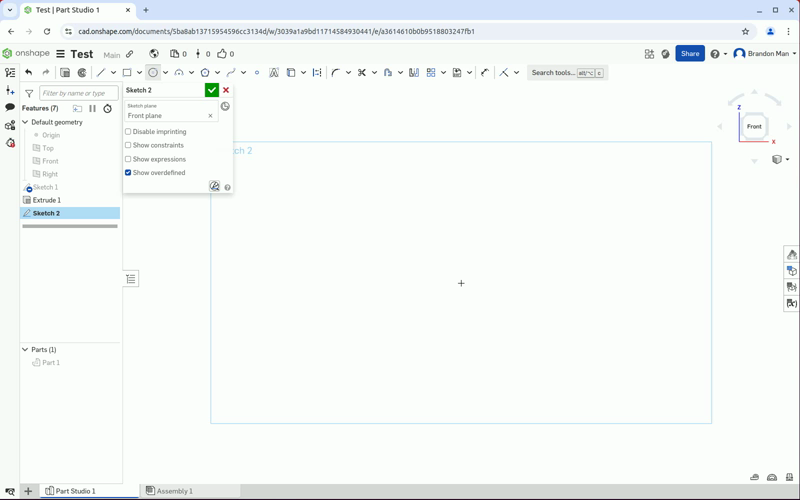
mouse_move(499, 282)
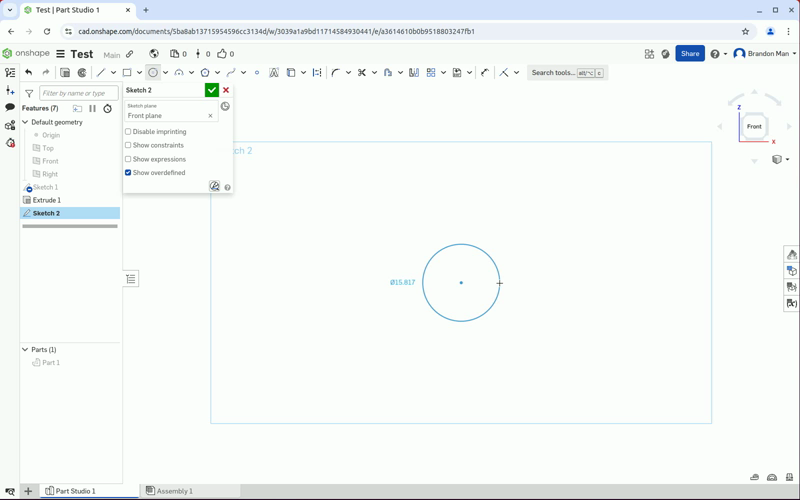
click(499, 282)
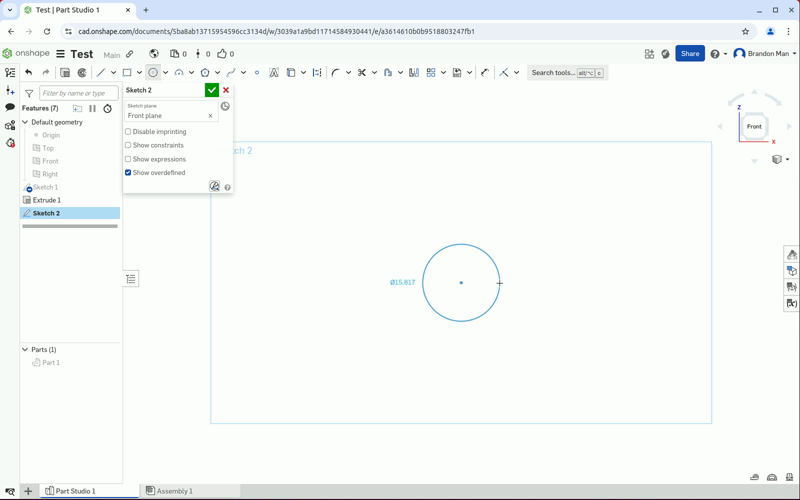
key(esc)
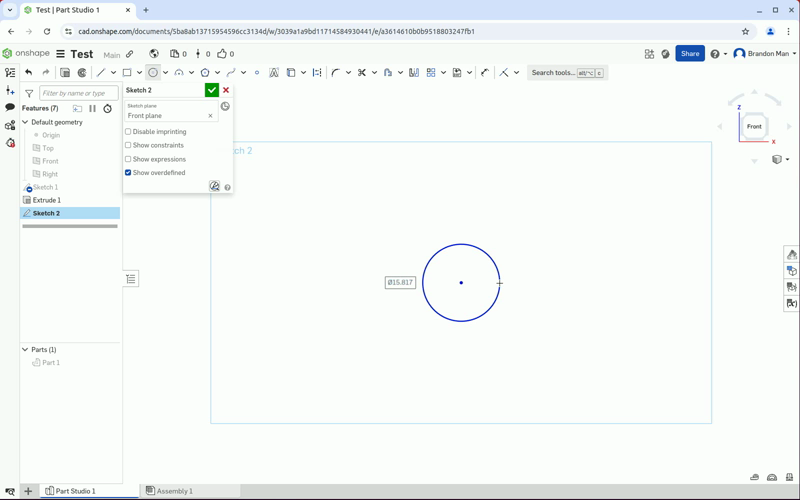
mouse_move(467, 312)
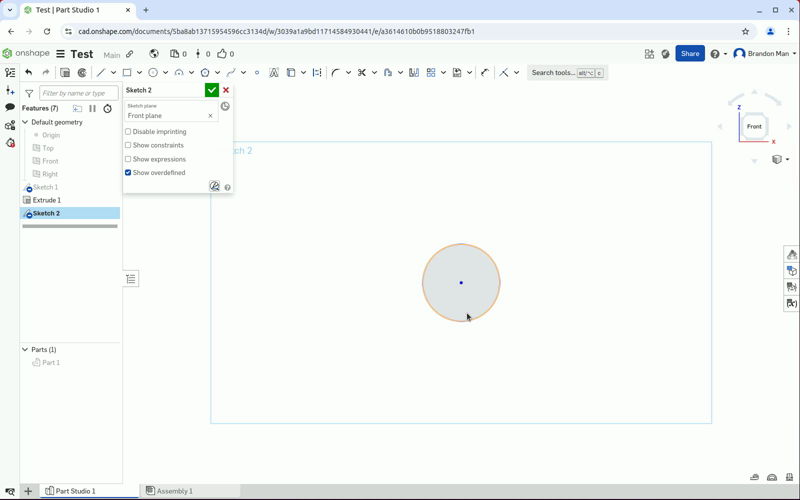
click(467, 312)
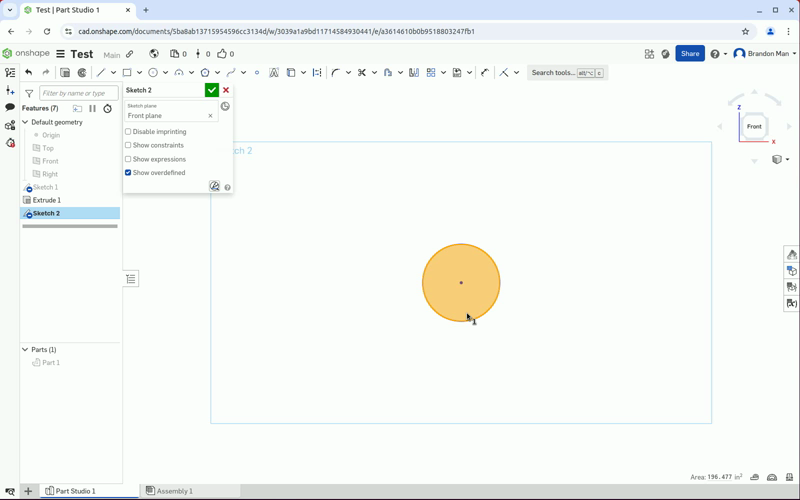
mouse_move(73, 352)
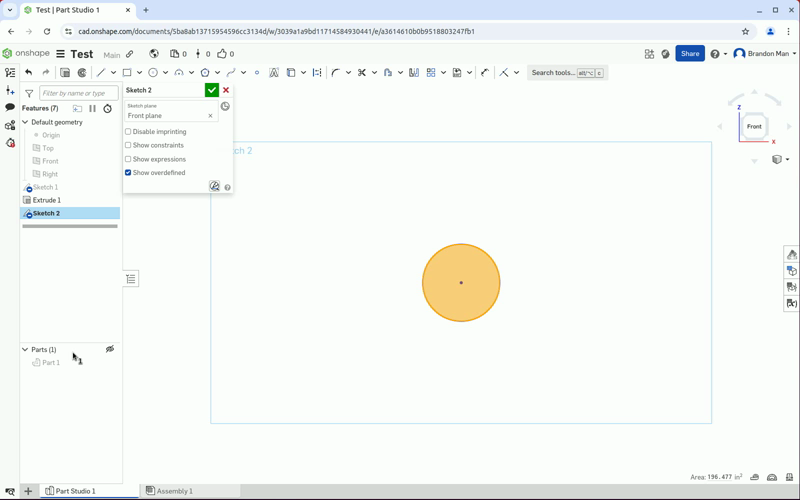
key(shift+y)
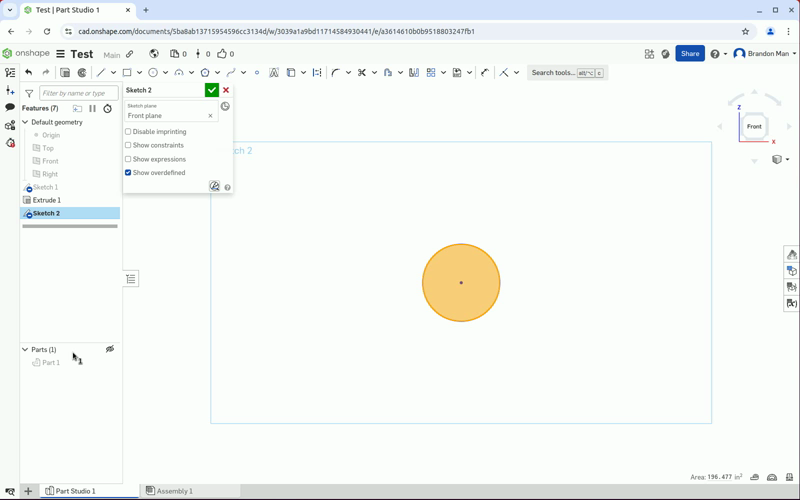
key(shift+e)
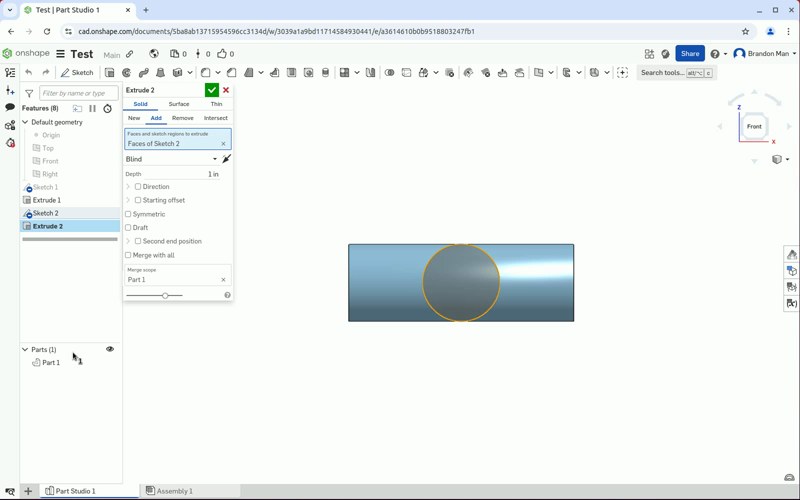
mouse_move(143, 106)
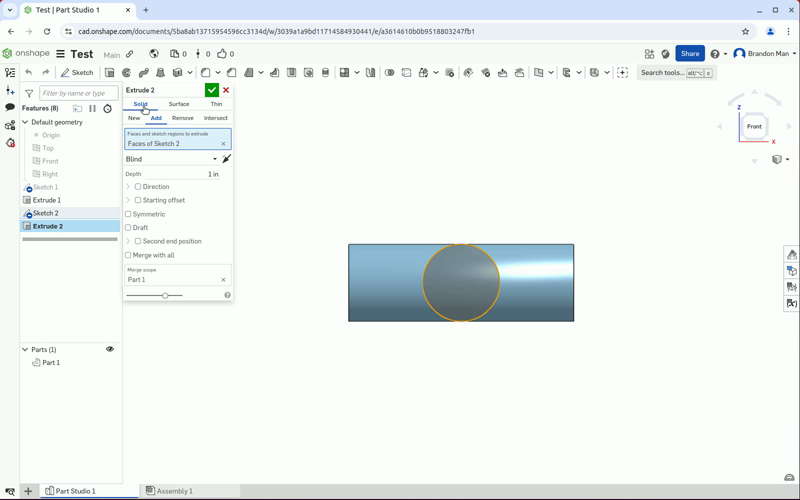
click(143, 106)
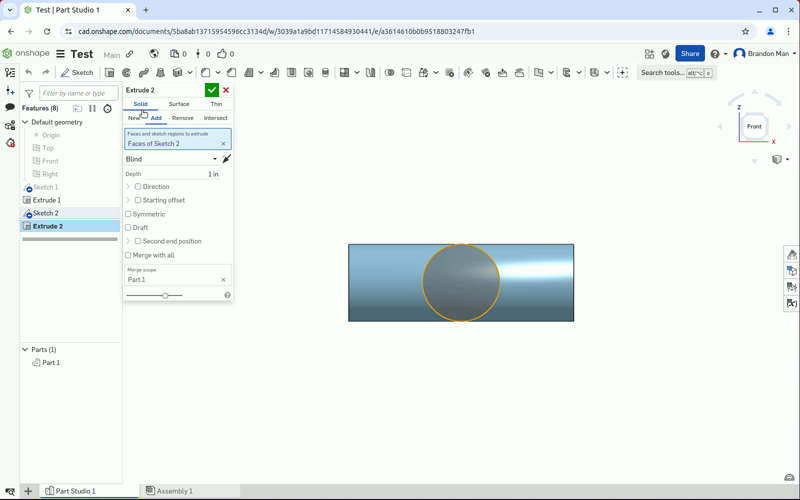
mouse_move(137, 120)
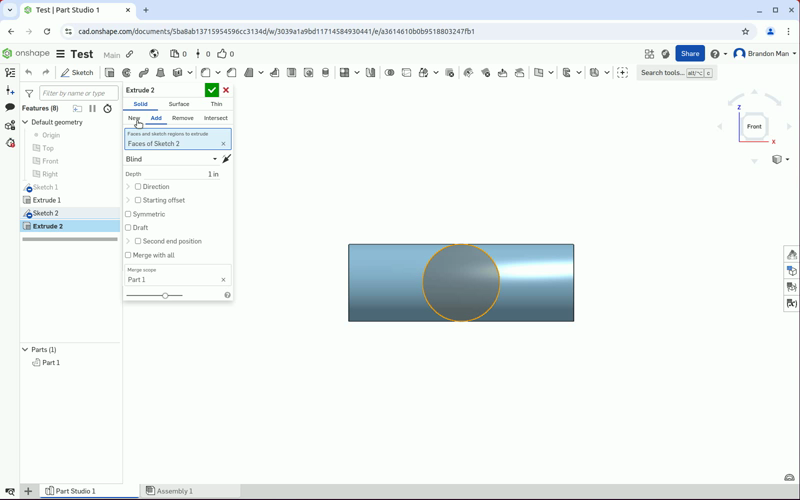
click(137, 120)
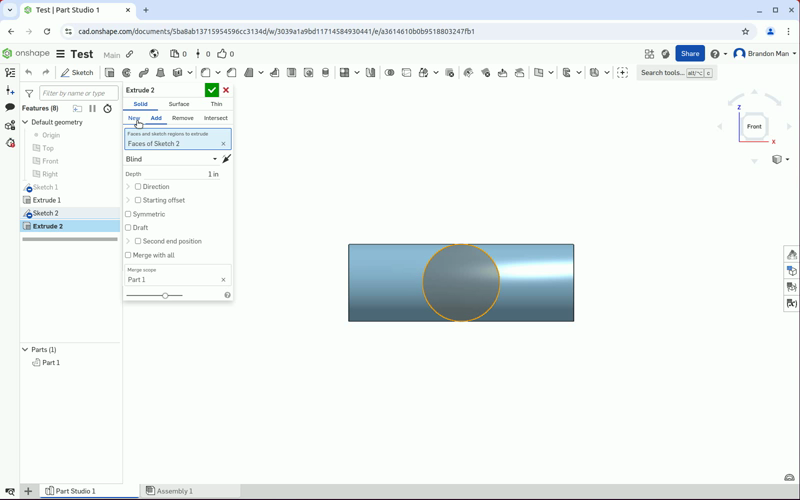
key(tab, 4)
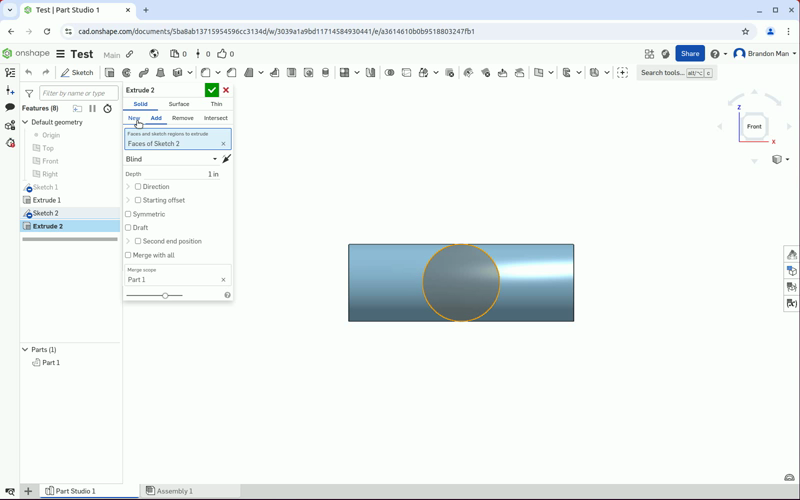
text(46.216)
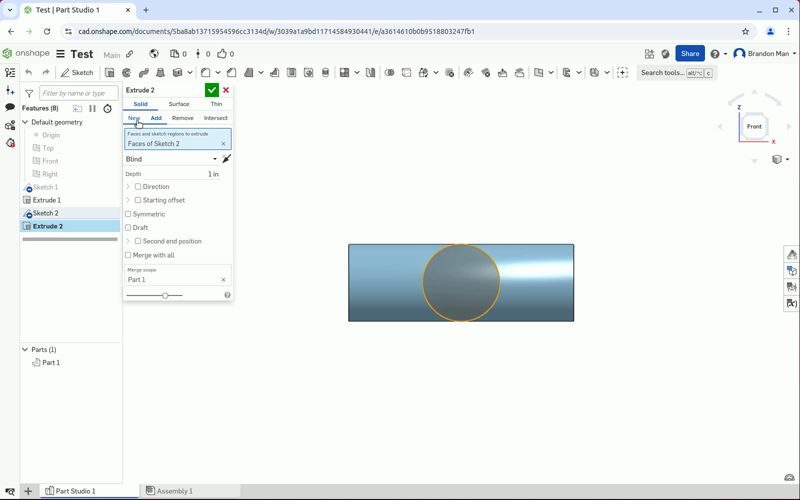
key(tab, 3)
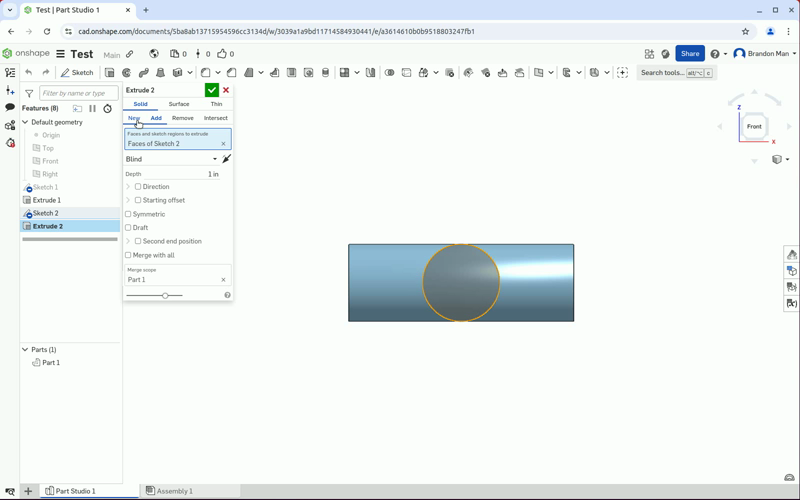
key(space)
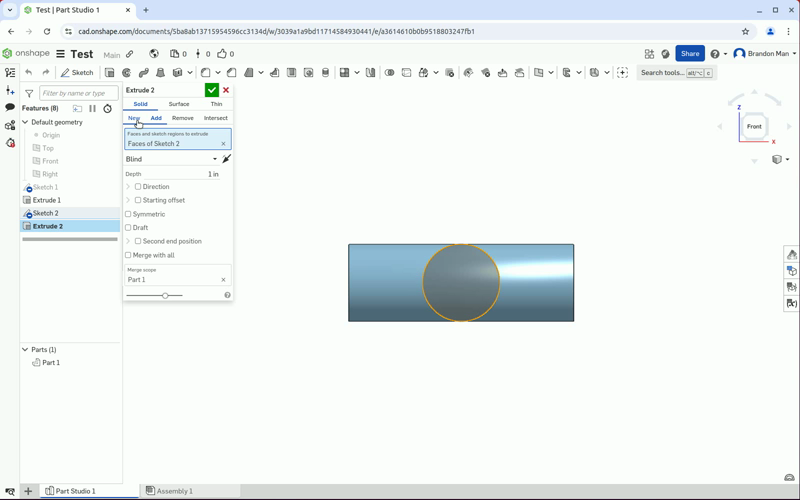
key(enter)
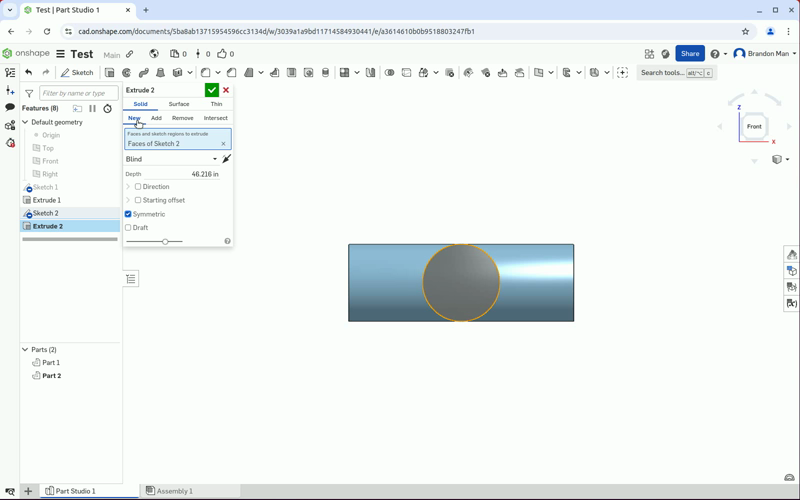
key(shift+h)
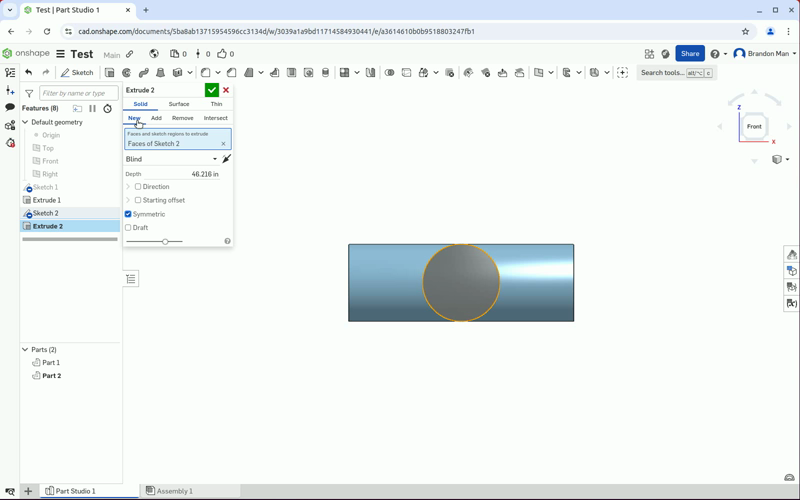
key(shift+h)
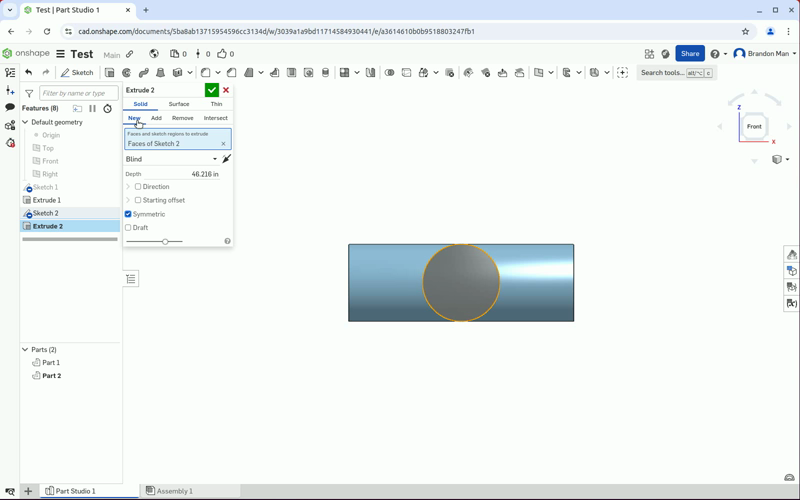
key(shift+7)
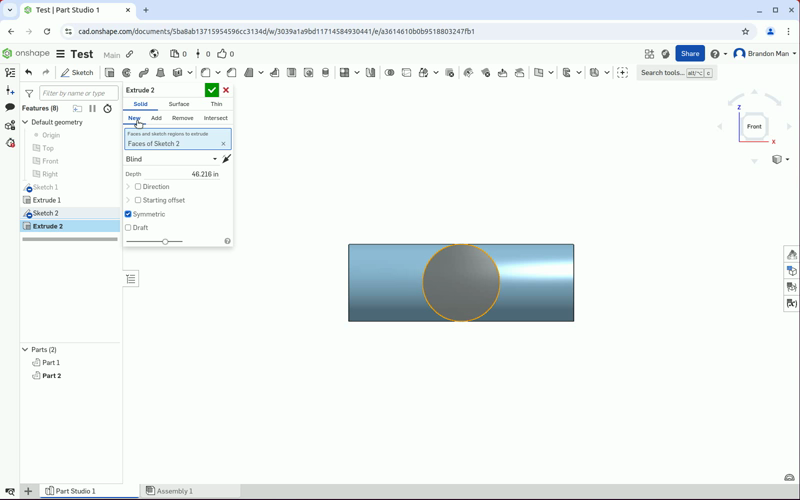
key(left, 2)
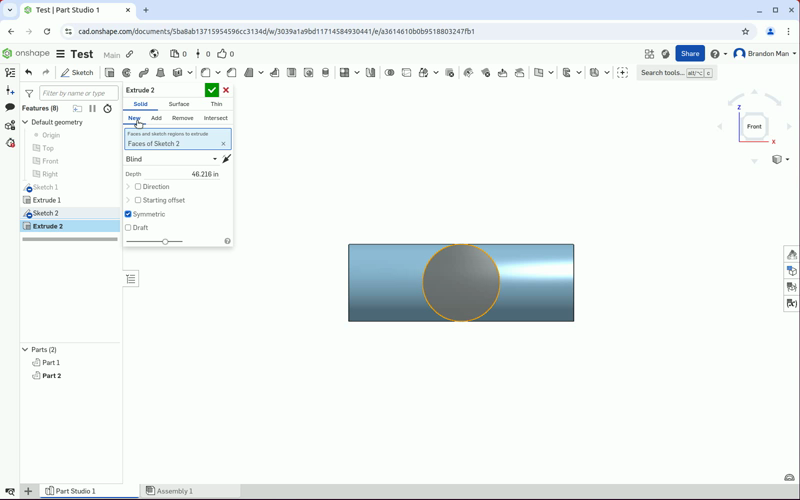
key(down, 2)
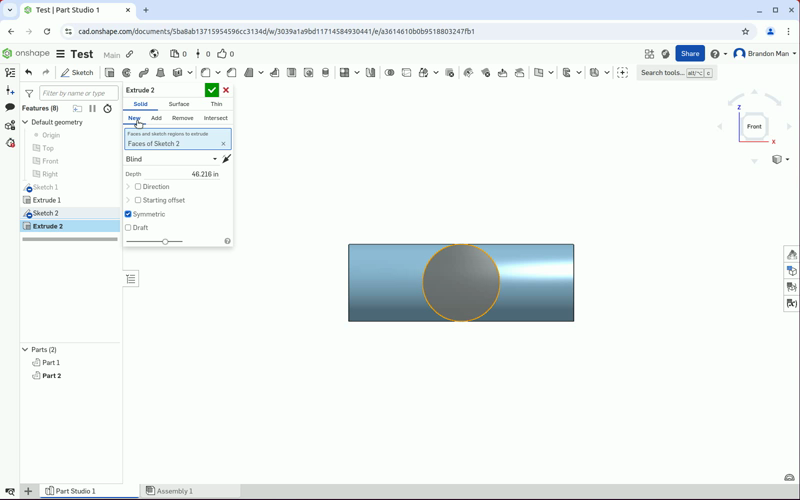
key(up, 2)
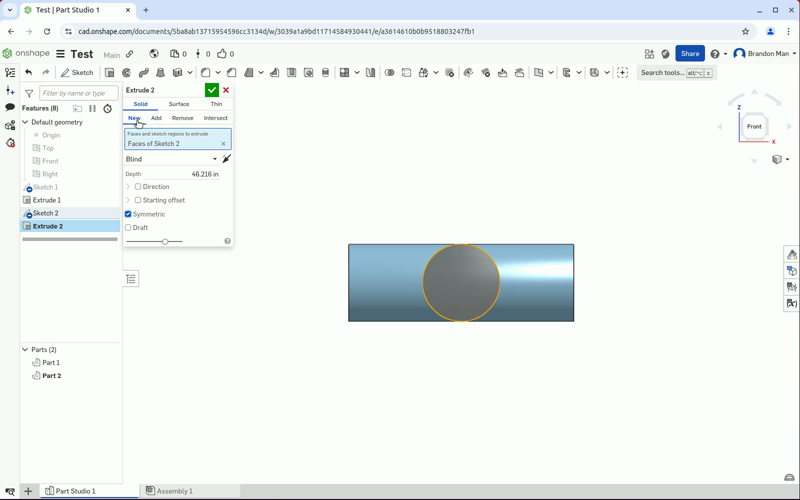
key(right, 2)
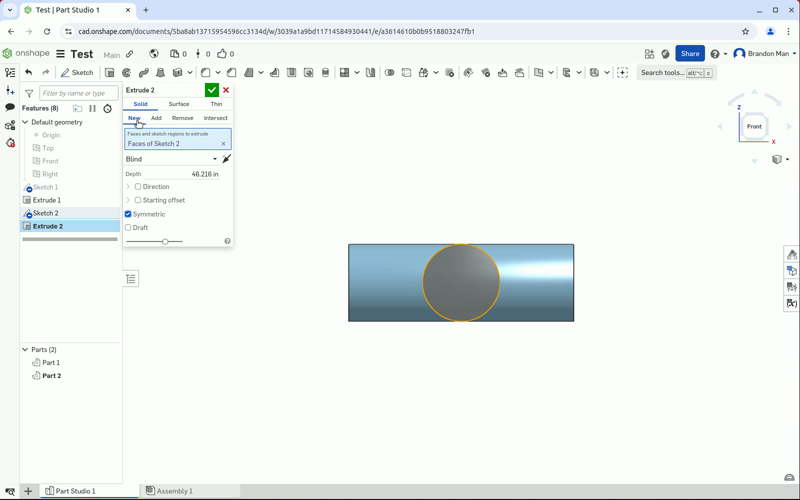
mouse_move(73, 189)
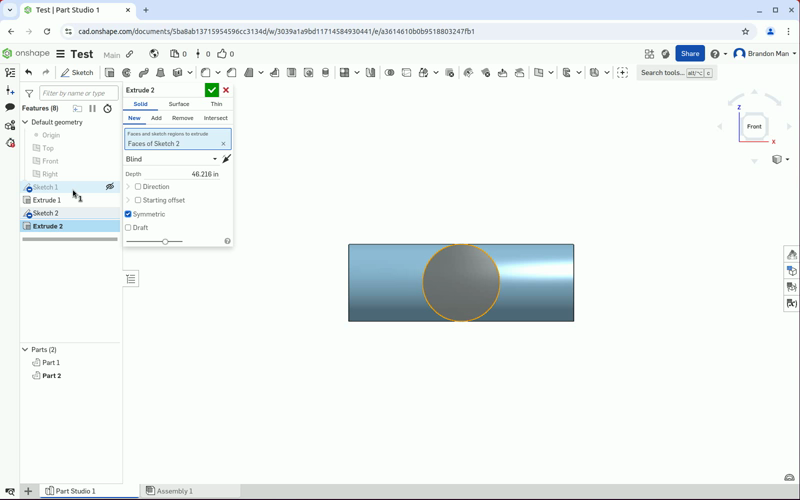
click(73, 189)